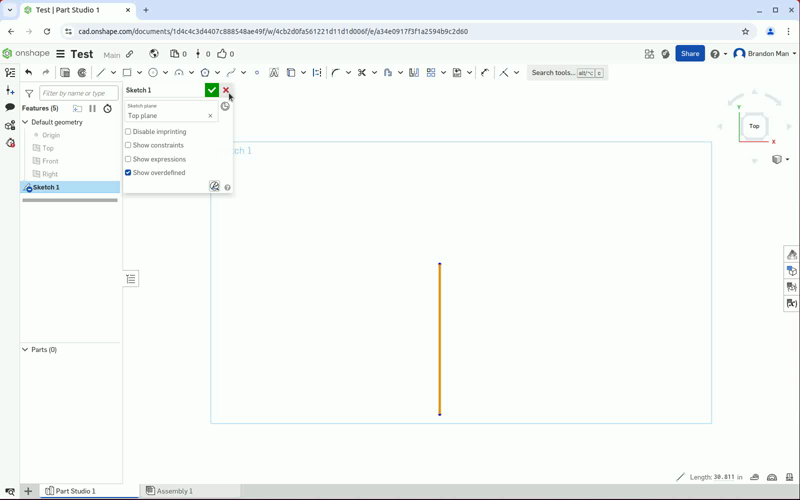
key(shift+h)
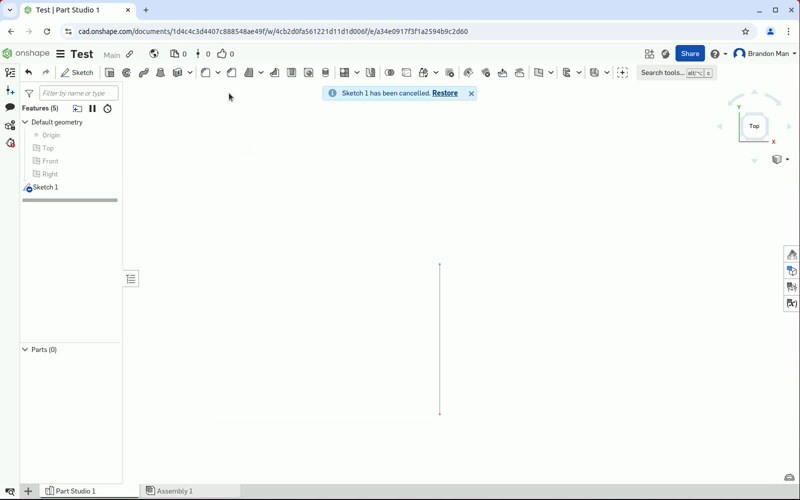
key(shift+s)
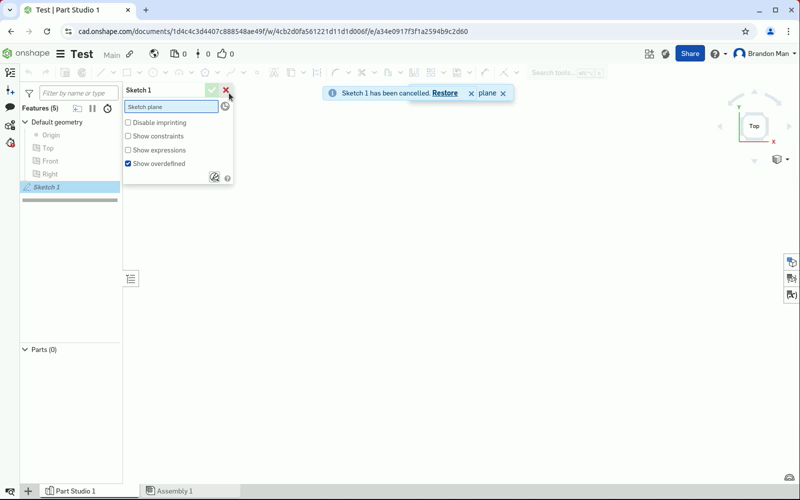
mouse_move(73, 150)
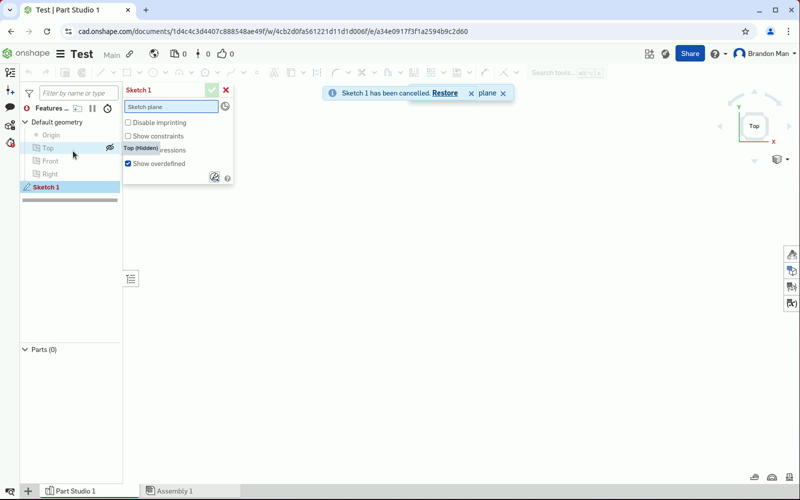
click(73, 150)
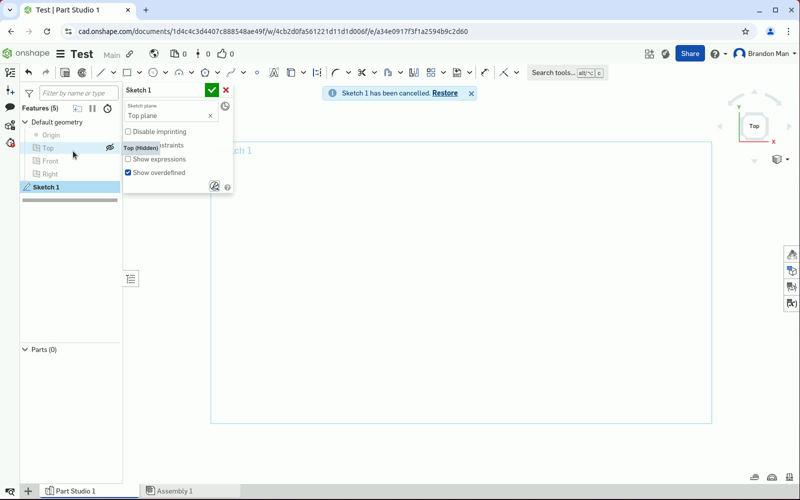
mouse_move(73, 352)
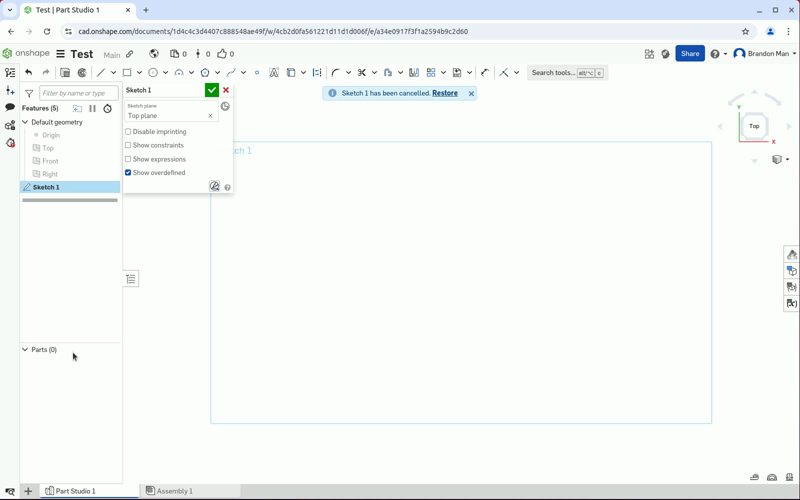
key(y)
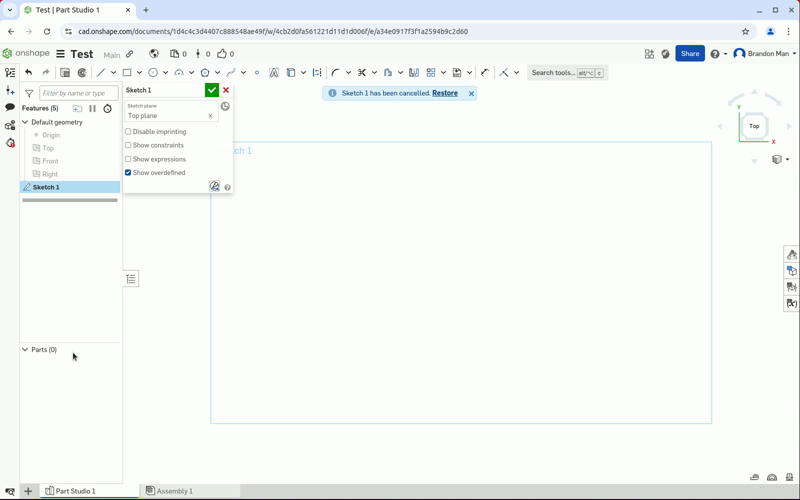
key(l)
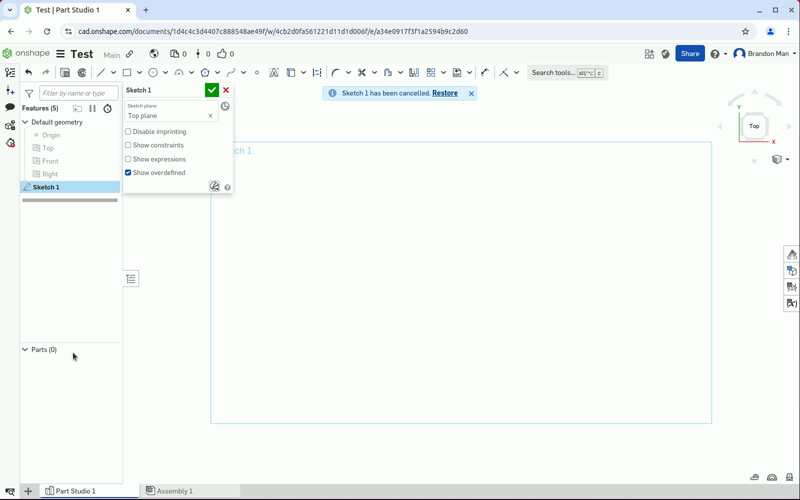
key_down(shift)
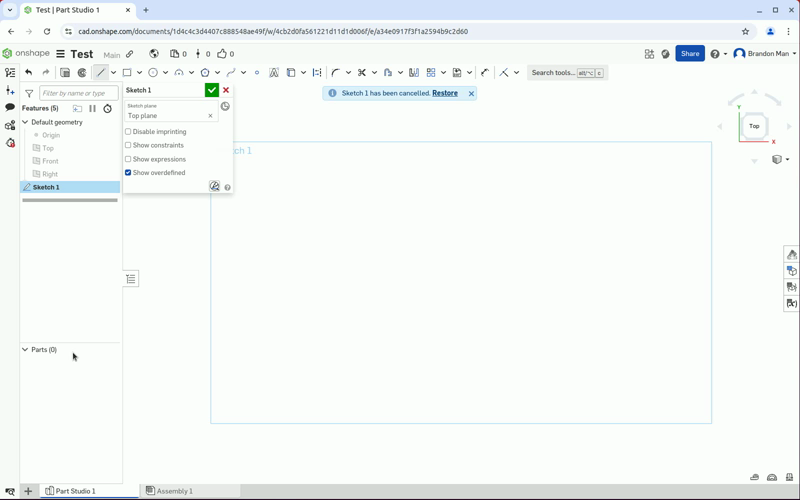
mouse_move(353, 282)
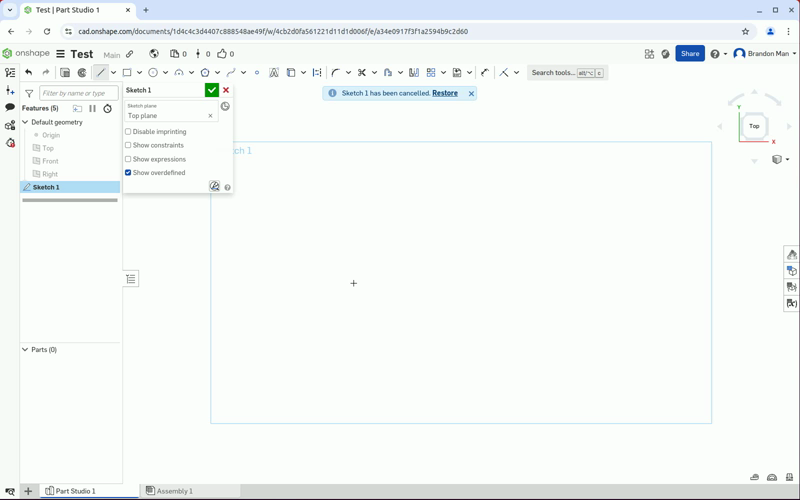
click(353, 282)
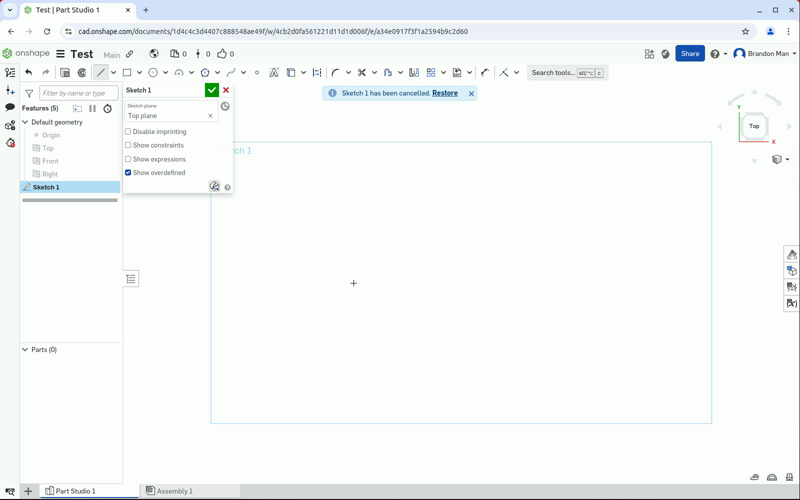
key_up(shift)
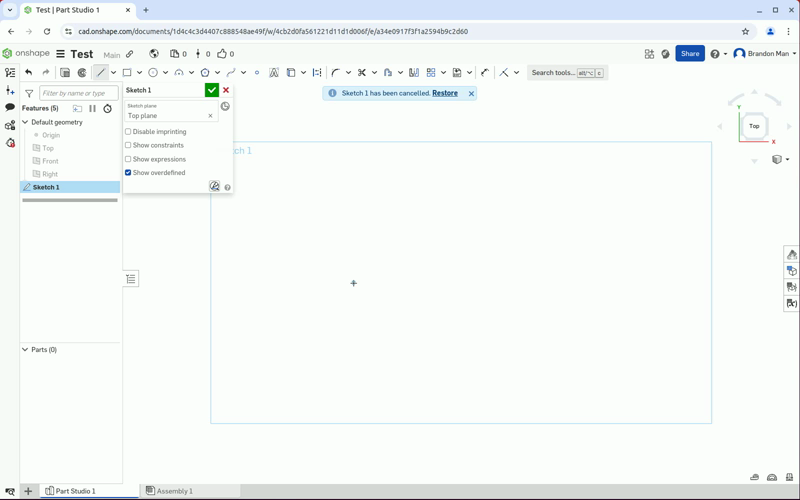
key_down(shift)
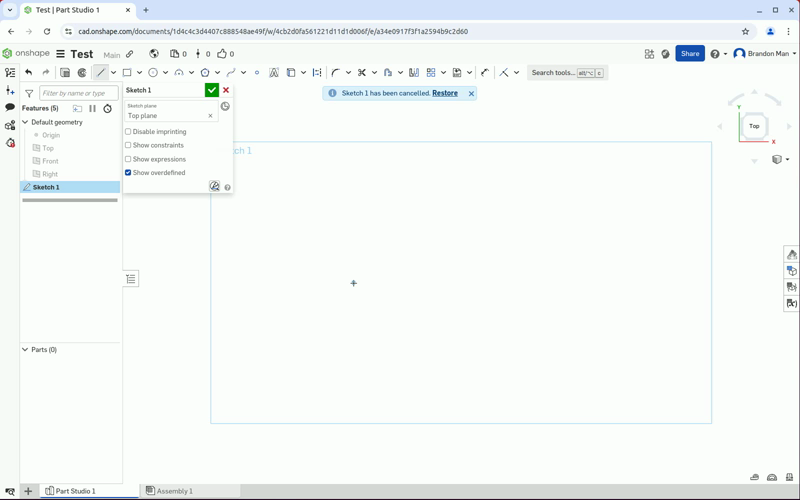
mouse_move(383, 282)
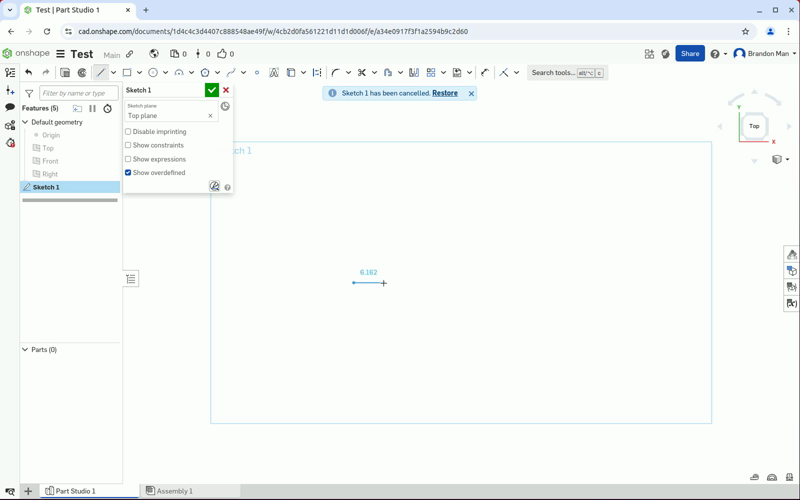
mouse_move(363, 292)
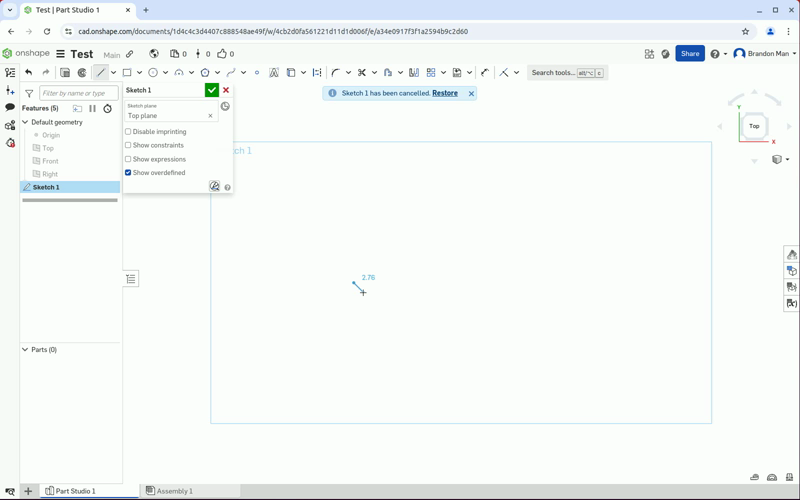
click(363, 292)
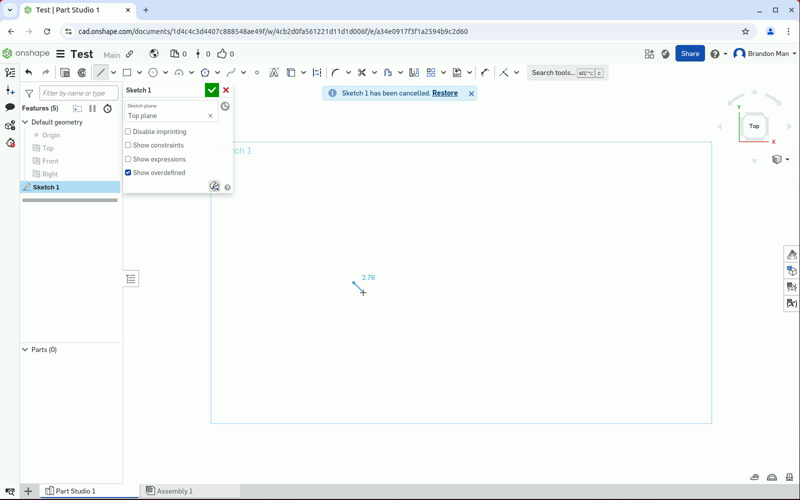
key_up(shift)
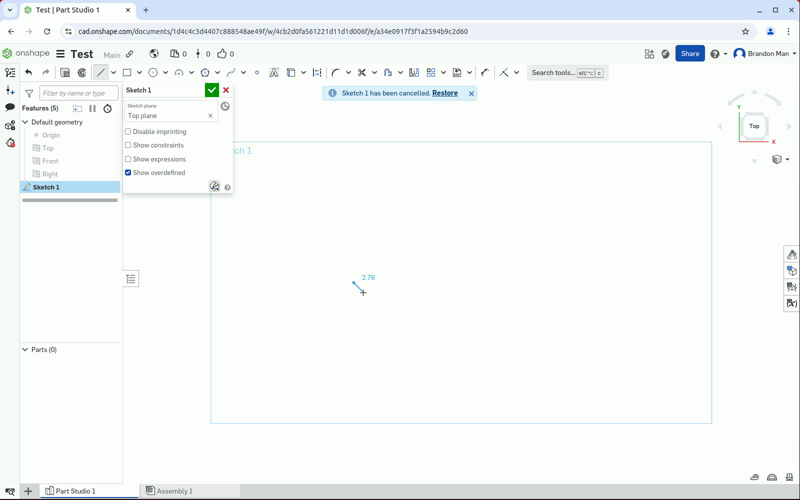
key_down(shift)
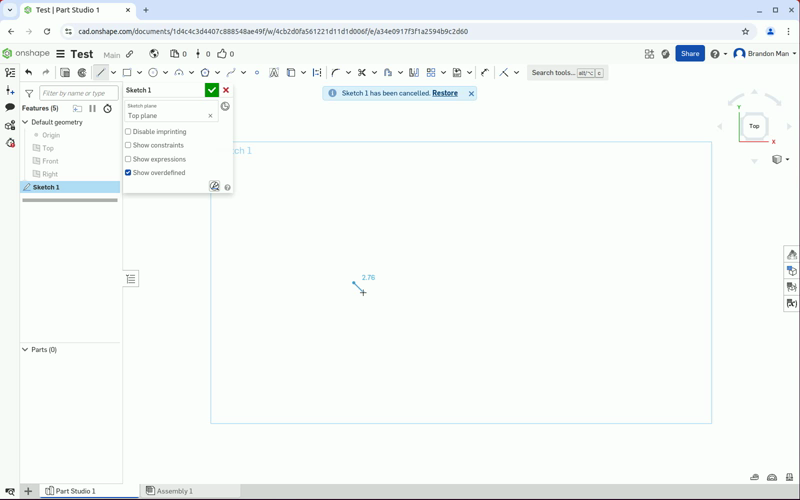
mouse_move(425, 227)
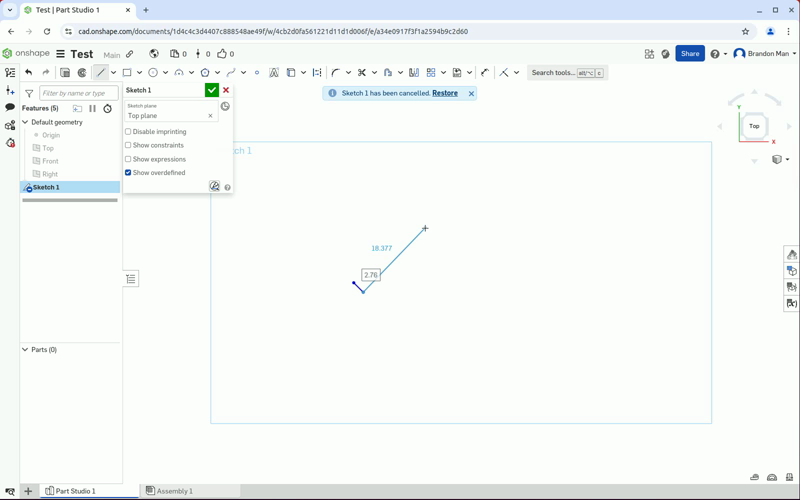
click(425, 227)
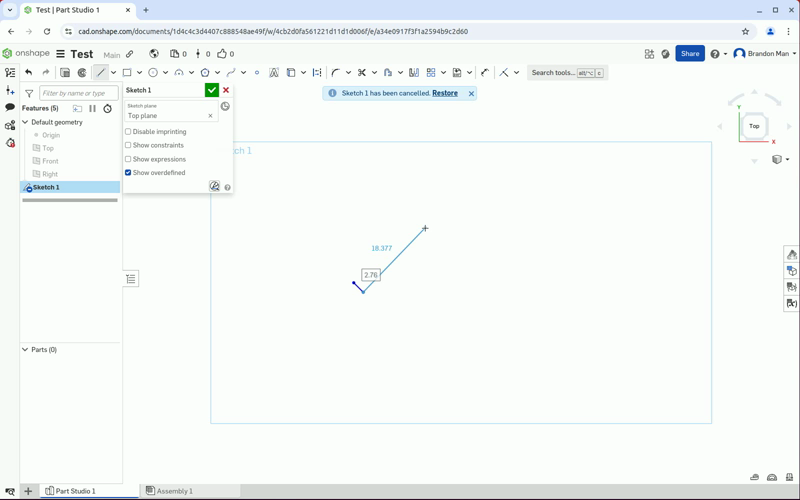
key_up(shift)
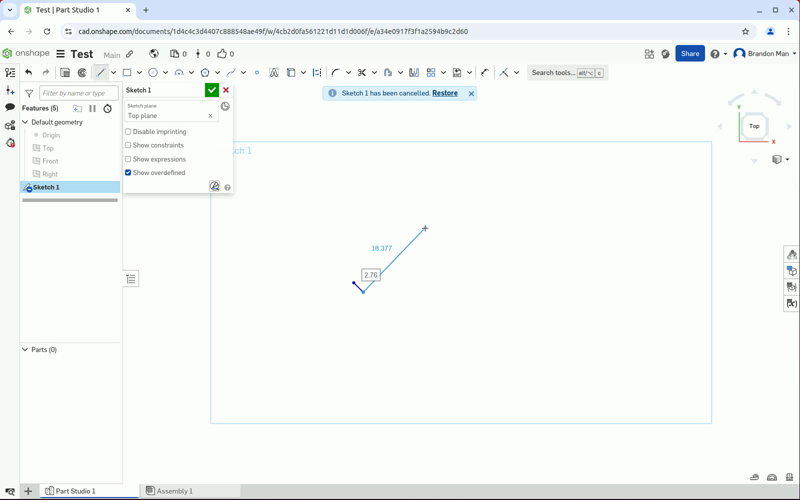
key_down(shift)
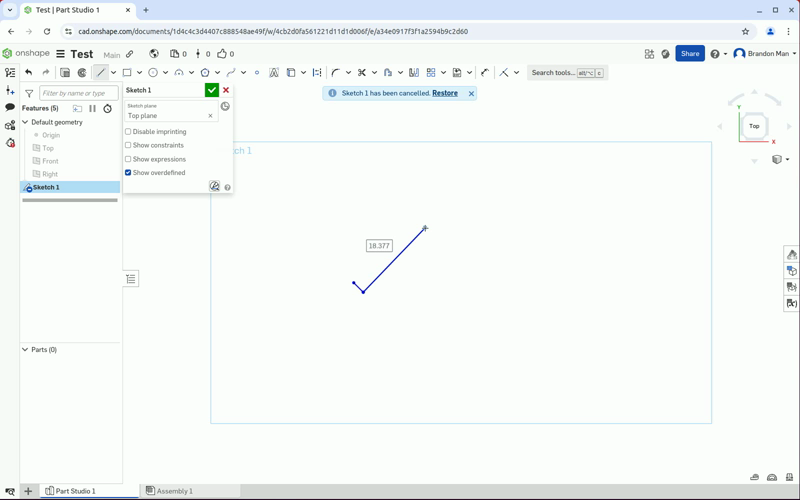
mouse_move(455, 227)
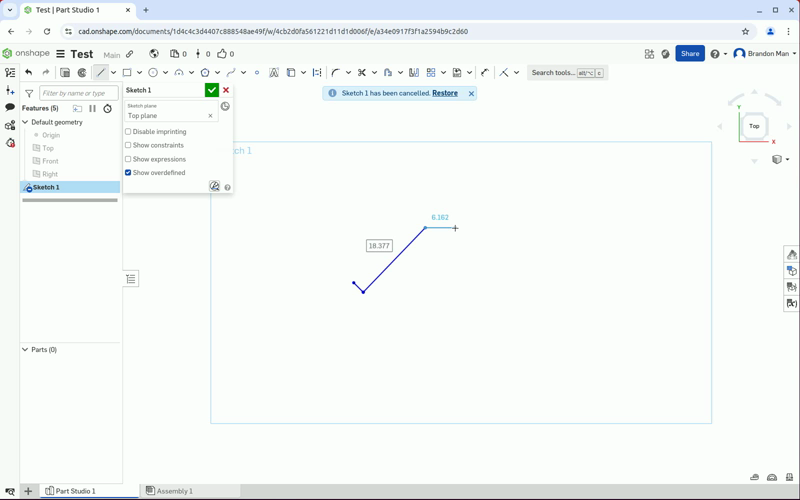
mouse_move(459, 193)
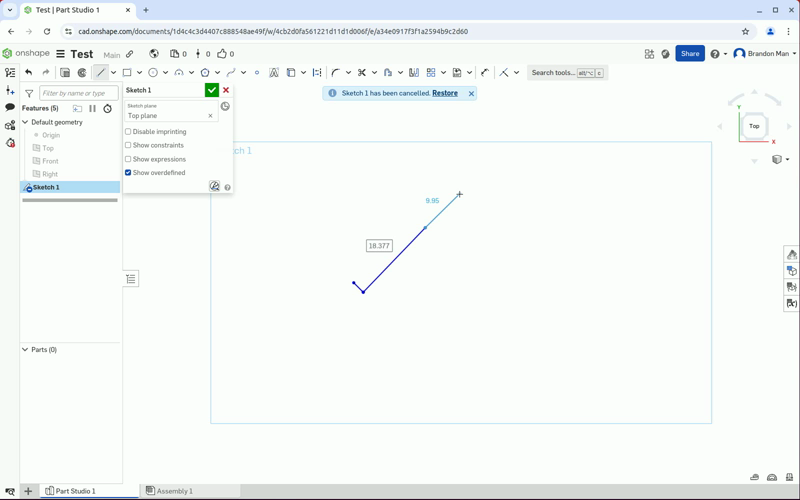
click(459, 193)
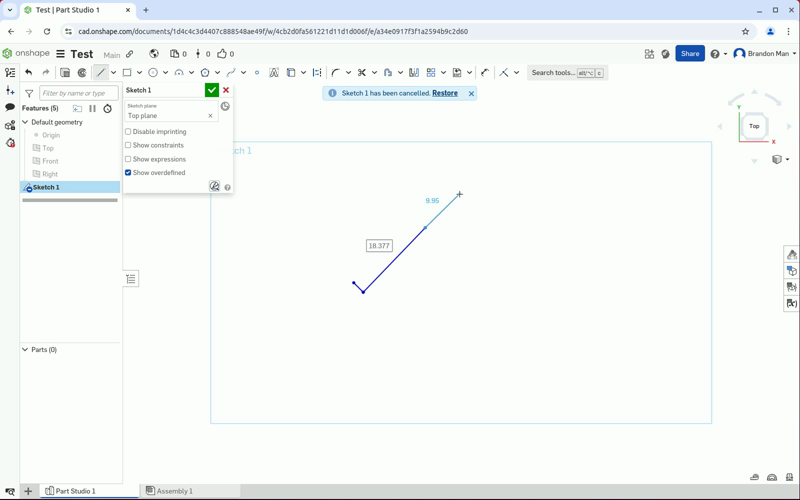
key_up(shift)
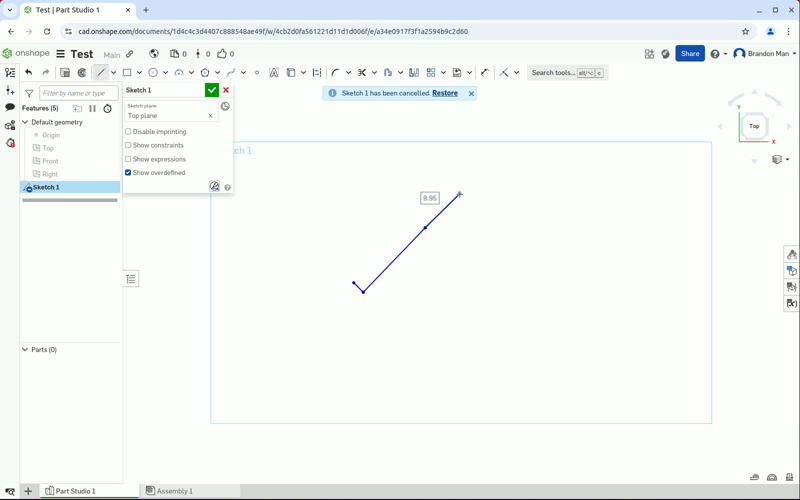
key_down(shift)
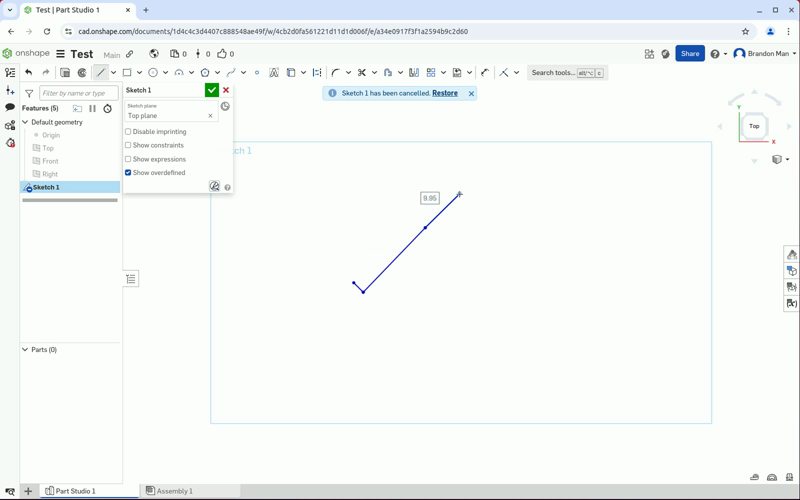
mouse_move(489, 193)
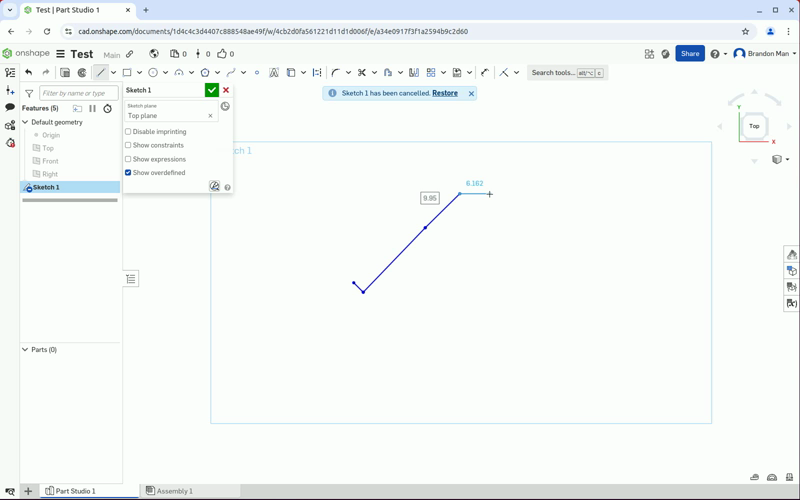
mouse_move(496, 227)
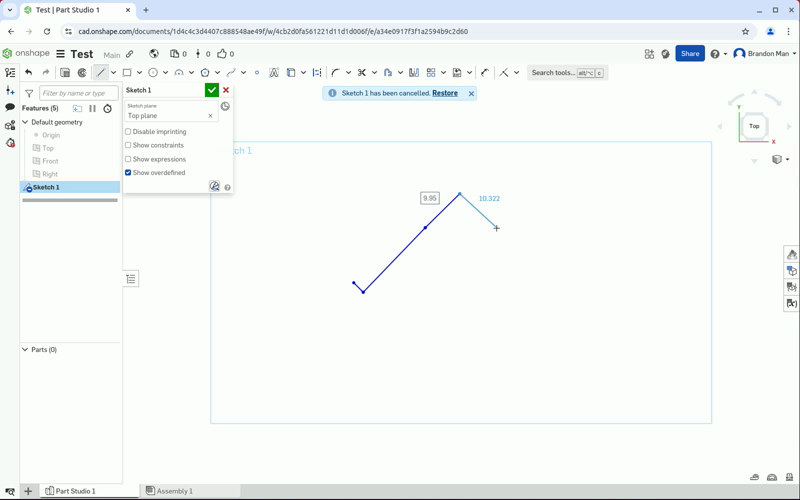
click(496, 227)
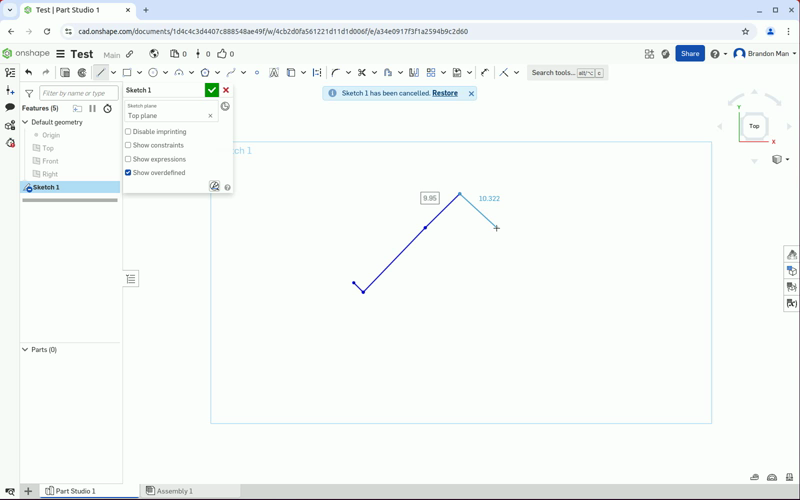
key_up(shift)
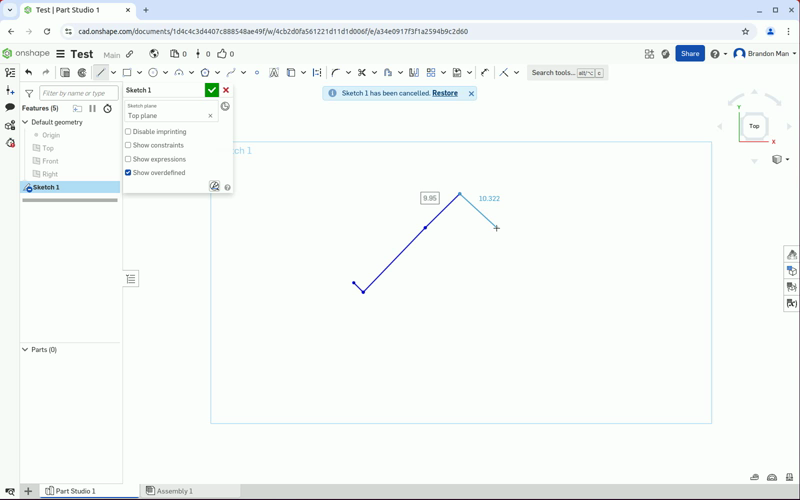
key_down(shift)
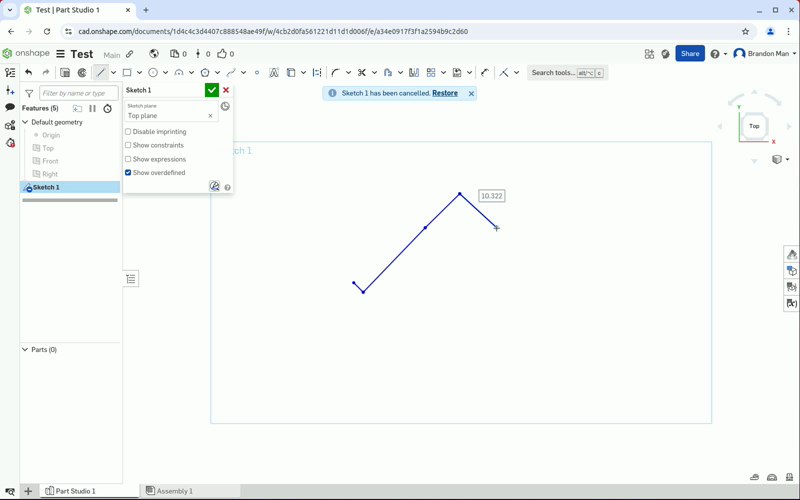
mouse_move(563, 292)
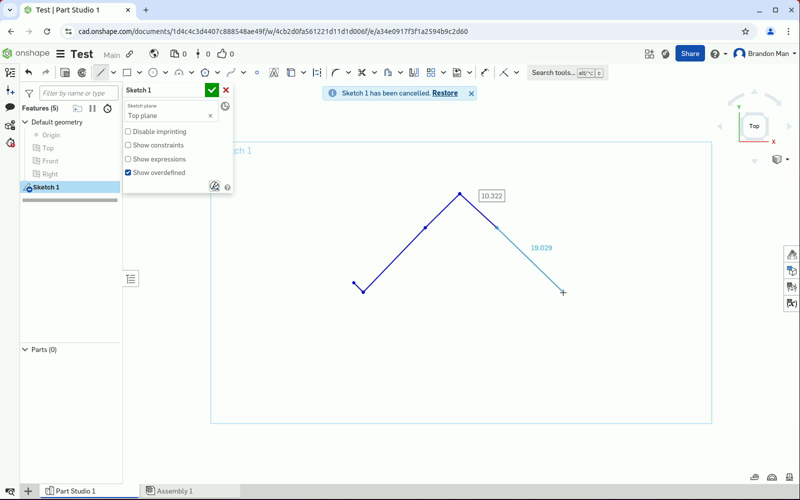
click(563, 292)
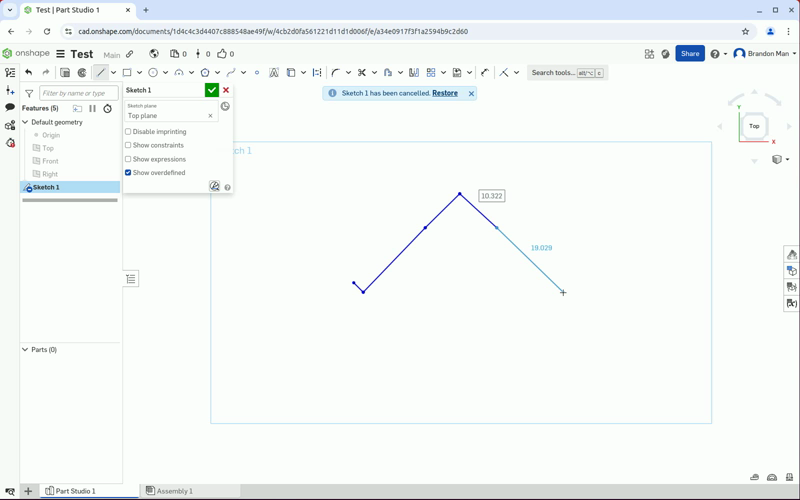
key_up(shift)
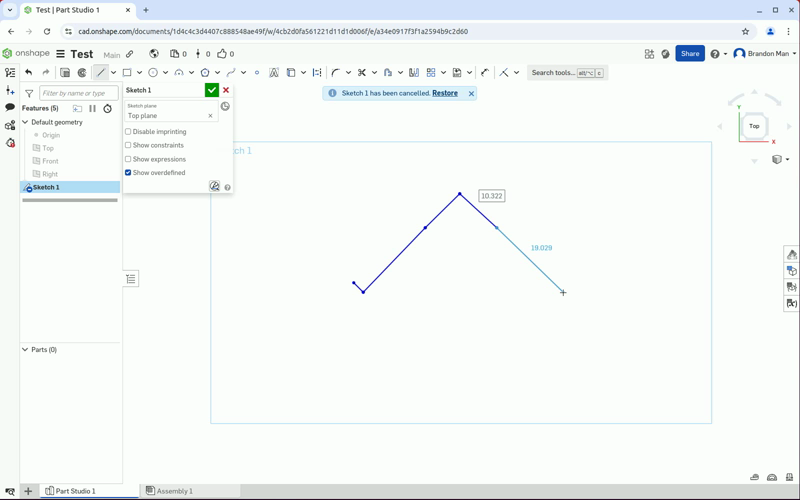
key_down(shift)
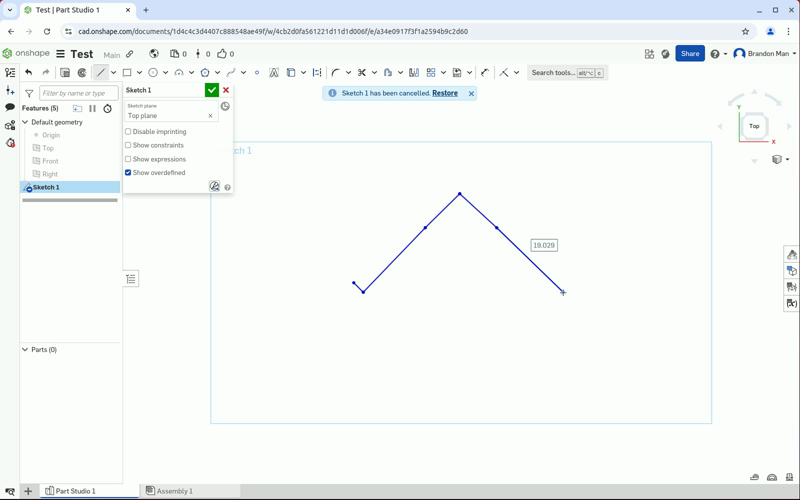
mouse_move(589, 292)
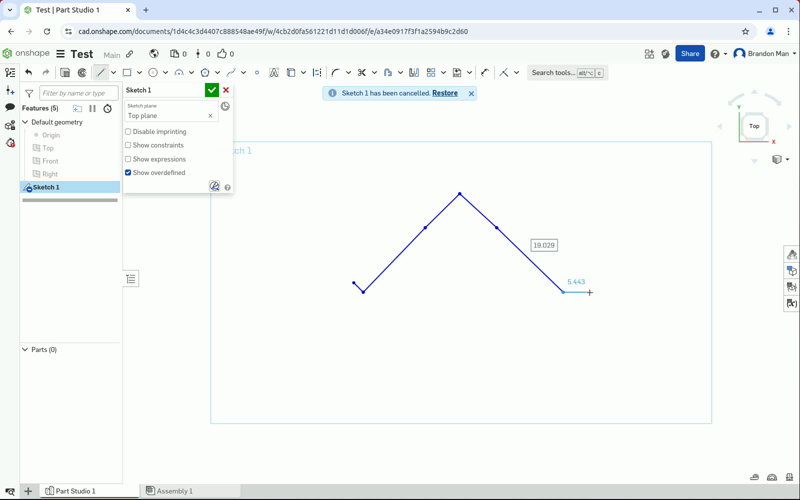
mouse_move(572, 282)
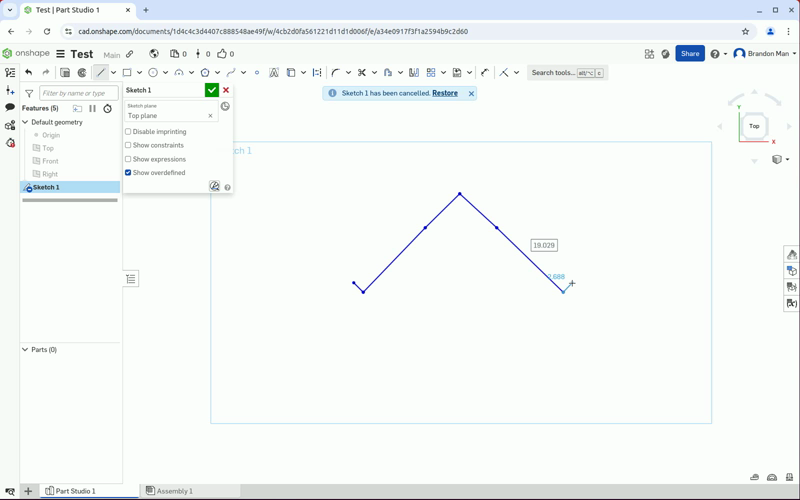
click(572, 282)
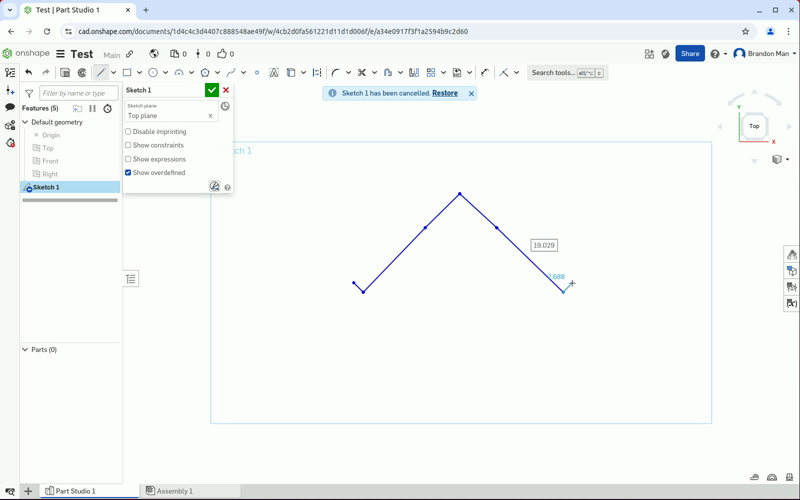
key_up(shift)
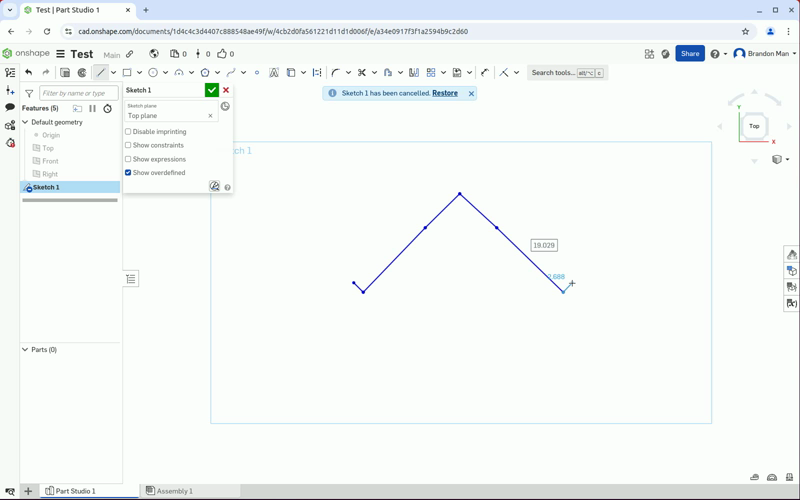
key_down(shift)
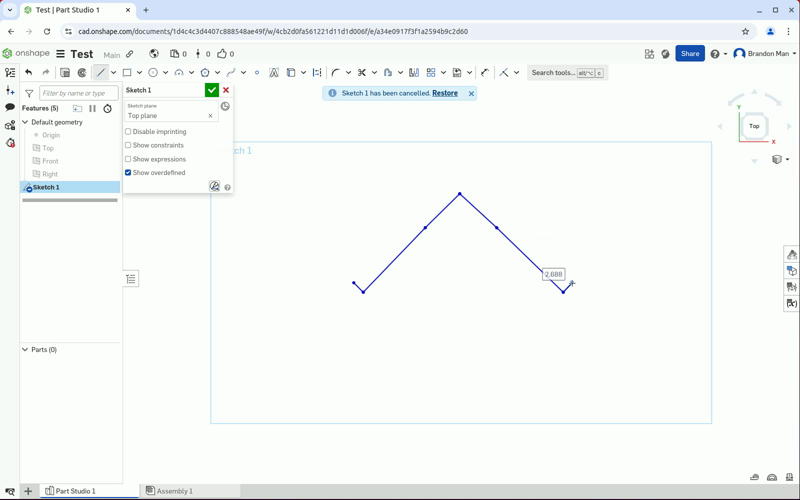
mouse_move(459, 174)
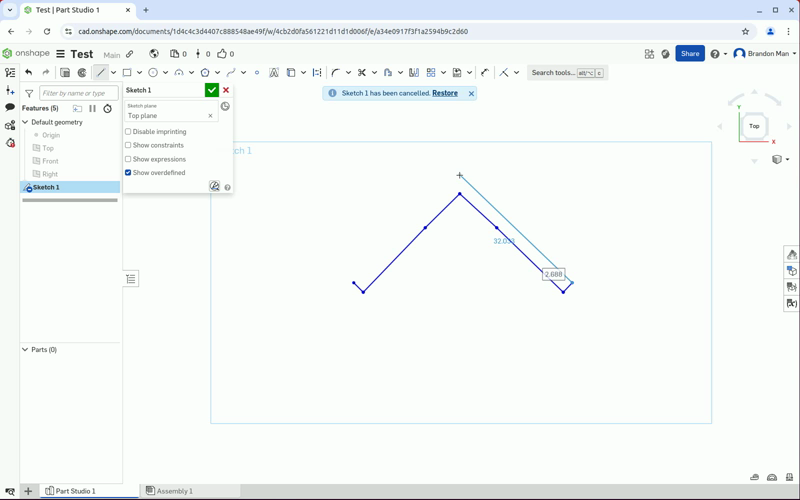
click(459, 174)
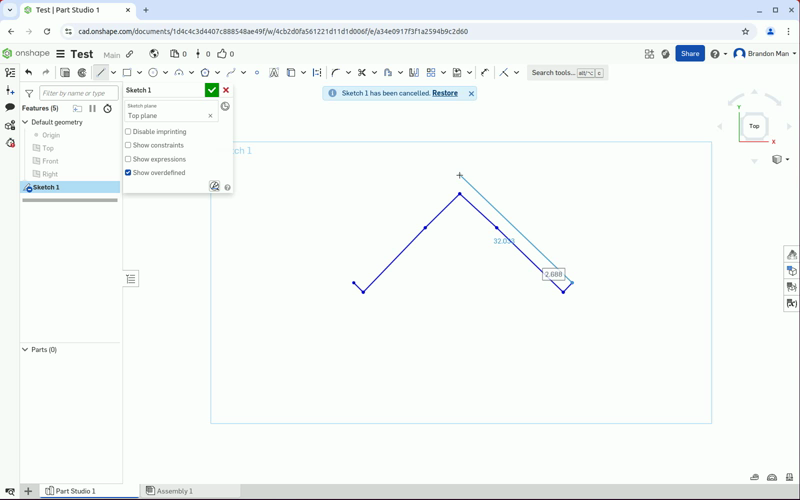
key_up(shift)
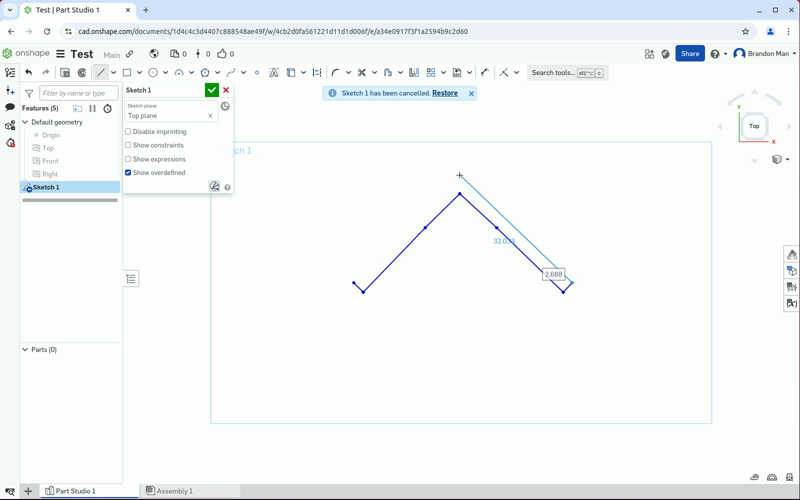
key_down(shift)
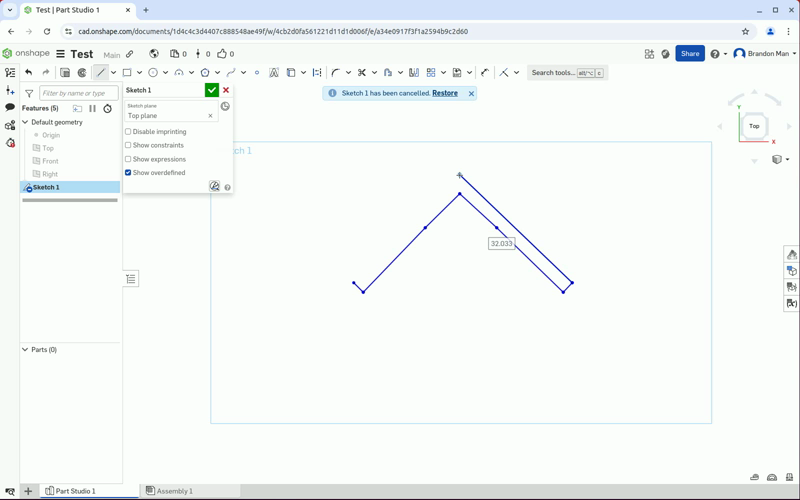
mouse_move(353, 282)
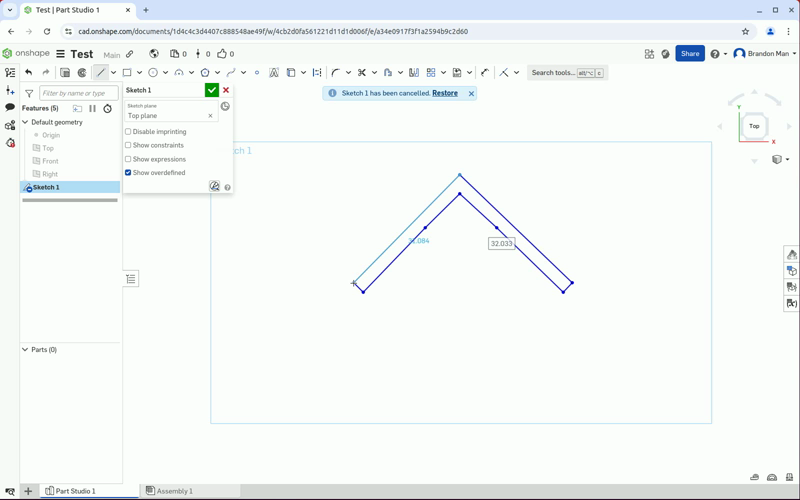
key_up(shift)
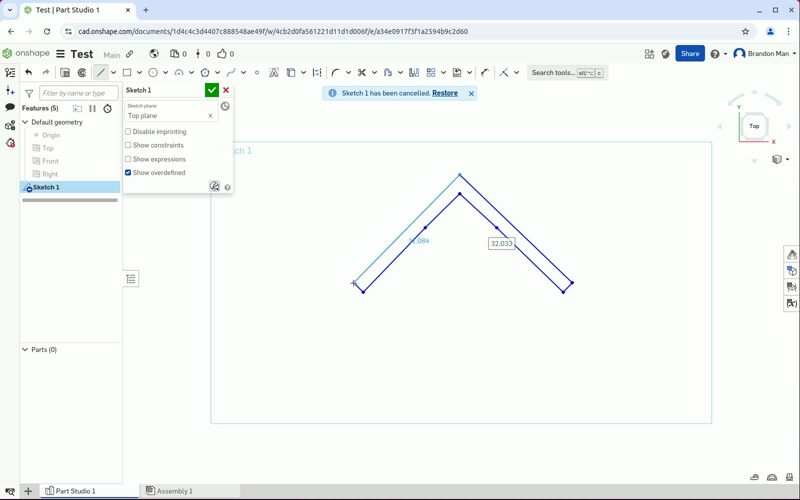
click(353, 282)
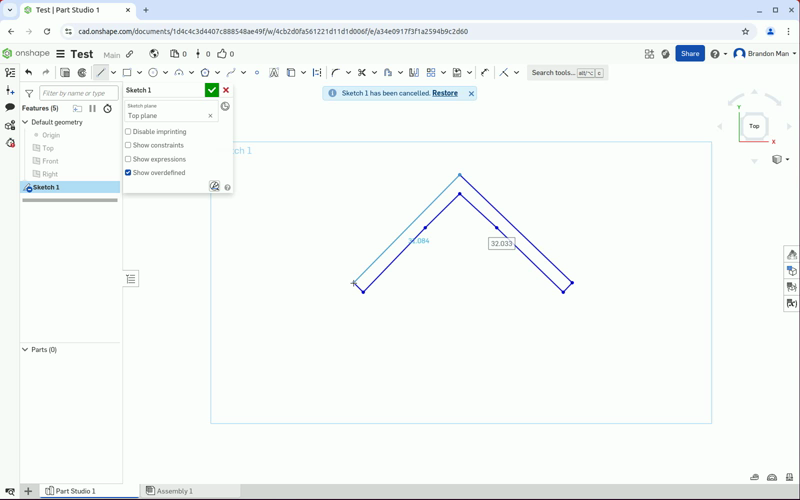
key(esc)
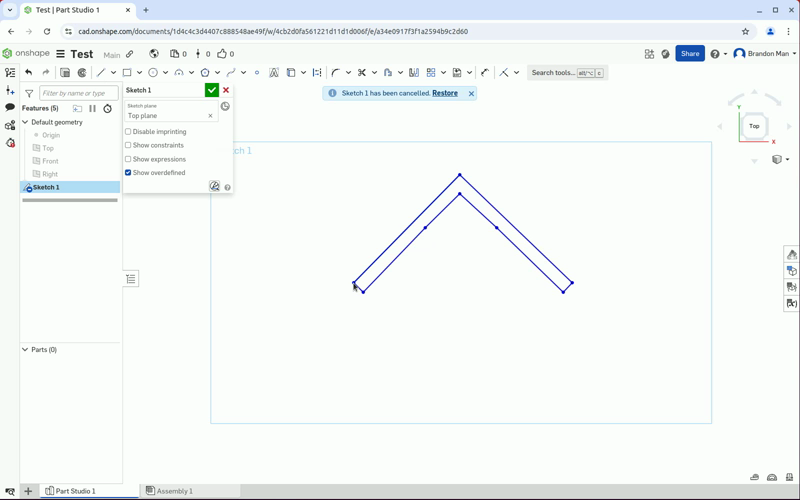
mouse_move(482, 205)
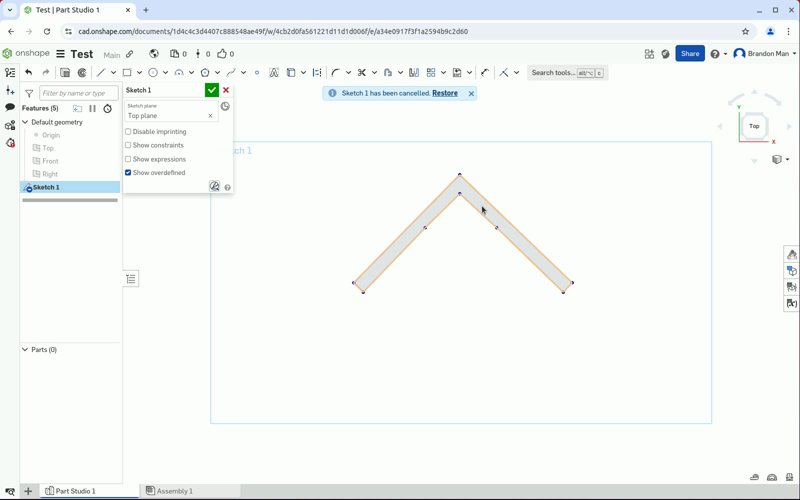
click(482, 205)
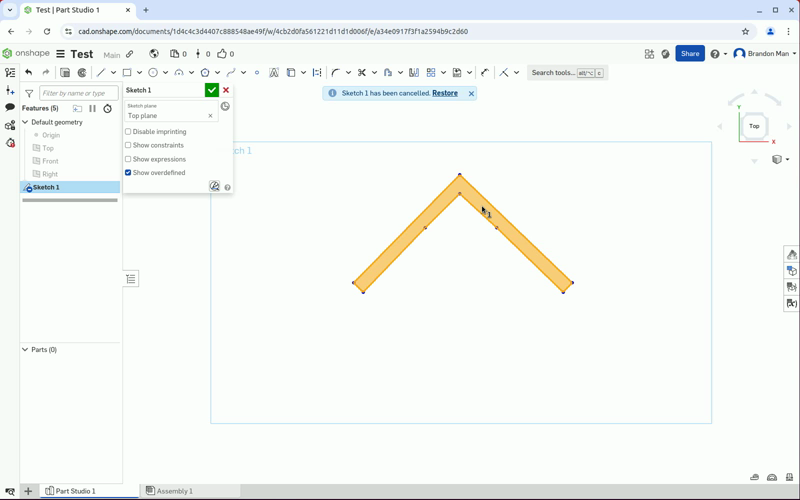
mouse_move(73, 352)
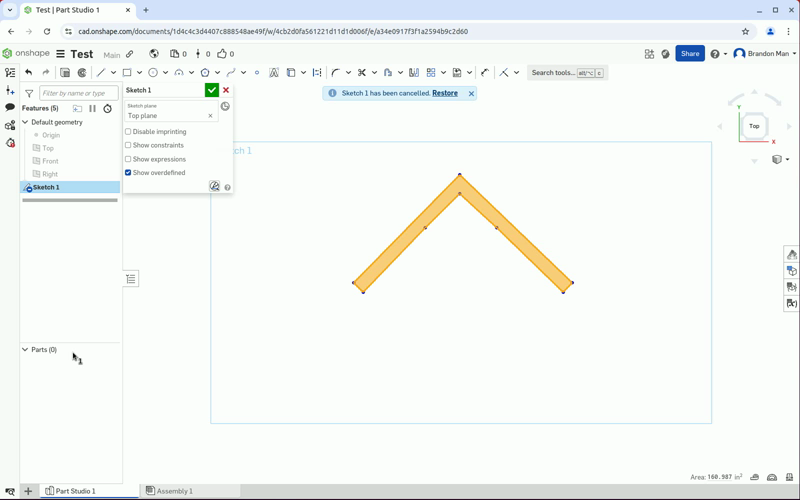
key(shift+y)
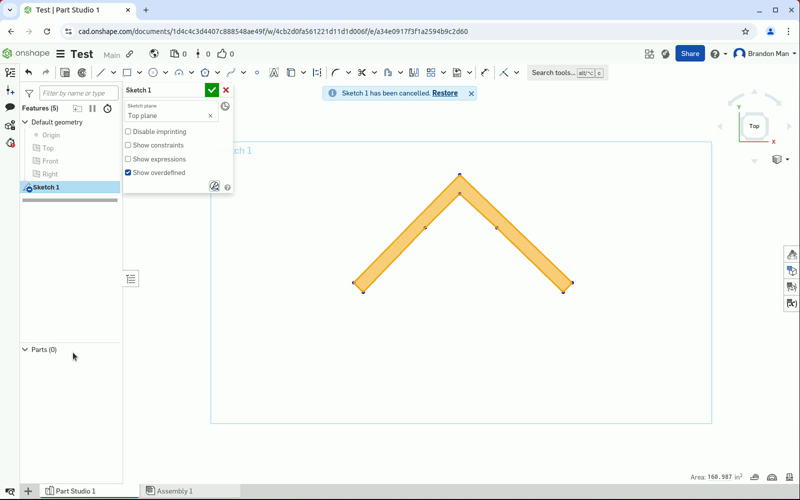
key(shift+e)
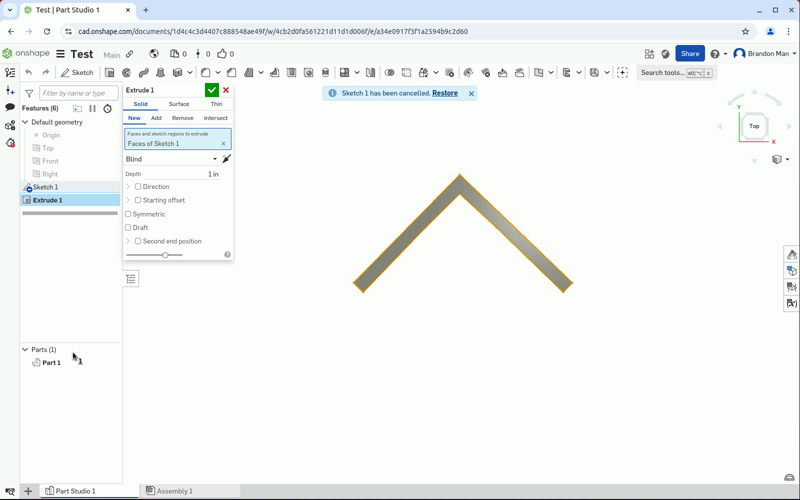
mouse_move(143, 106)
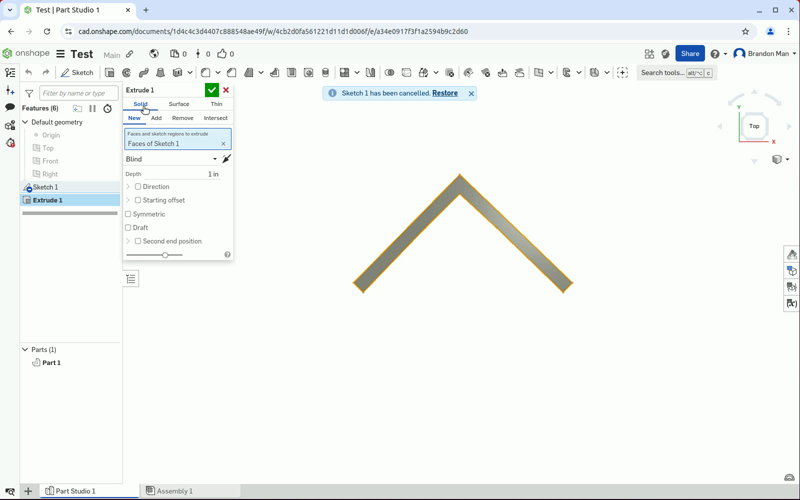
click(143, 106)
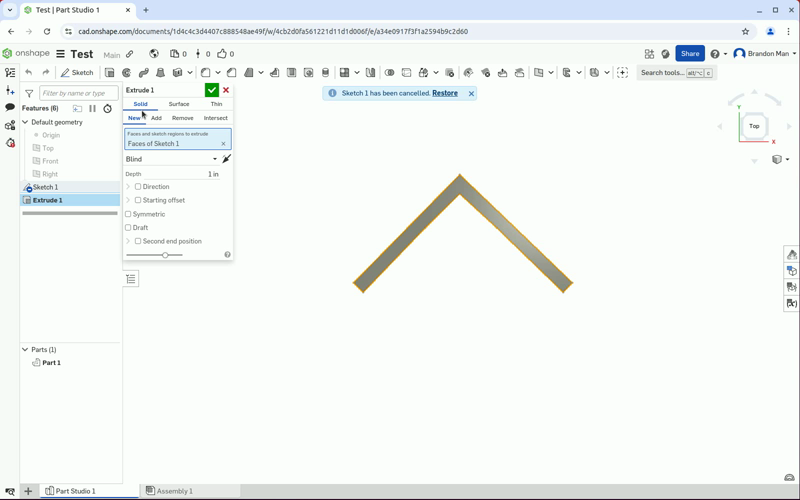
mouse_move(137, 120)
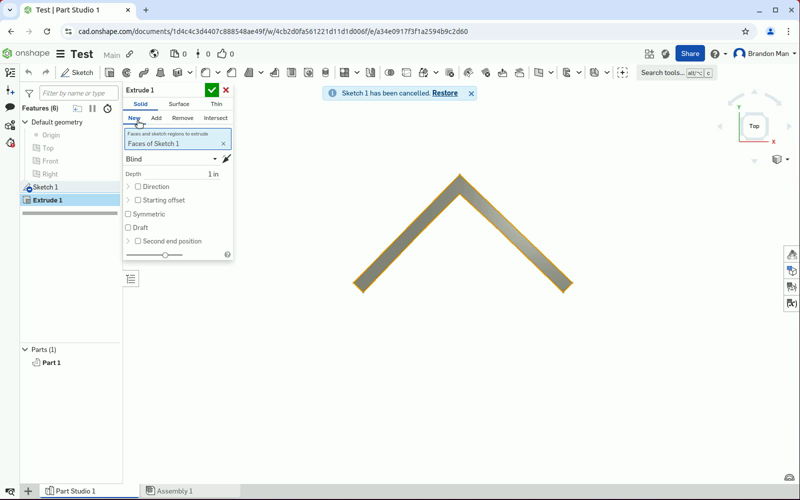
click(137, 120)
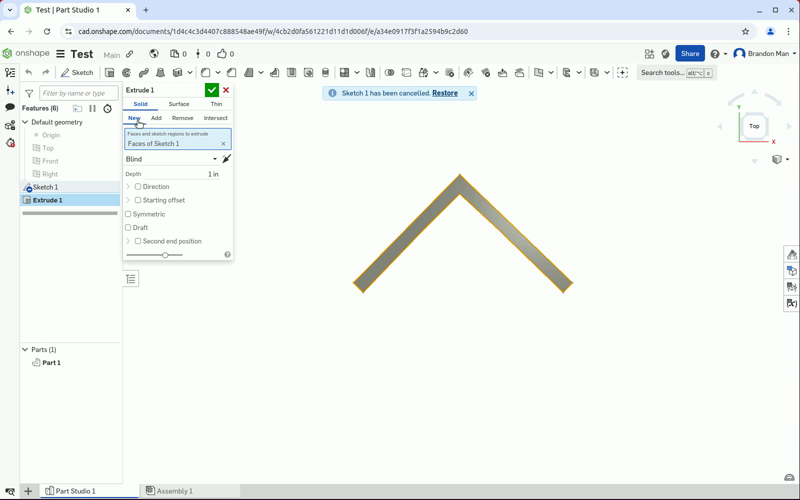
key(tab, 4)
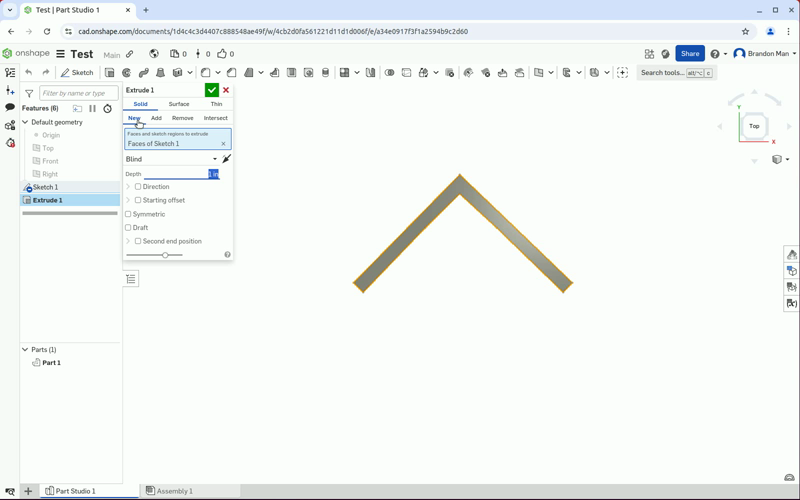
text(13.961)
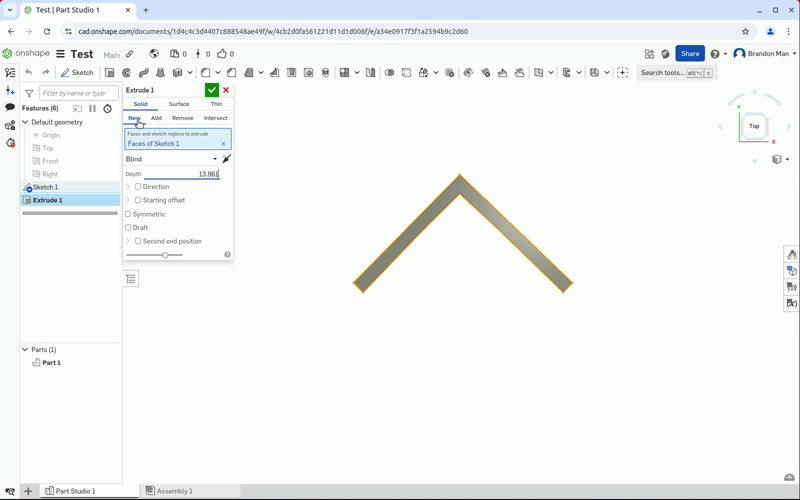
key(enter)
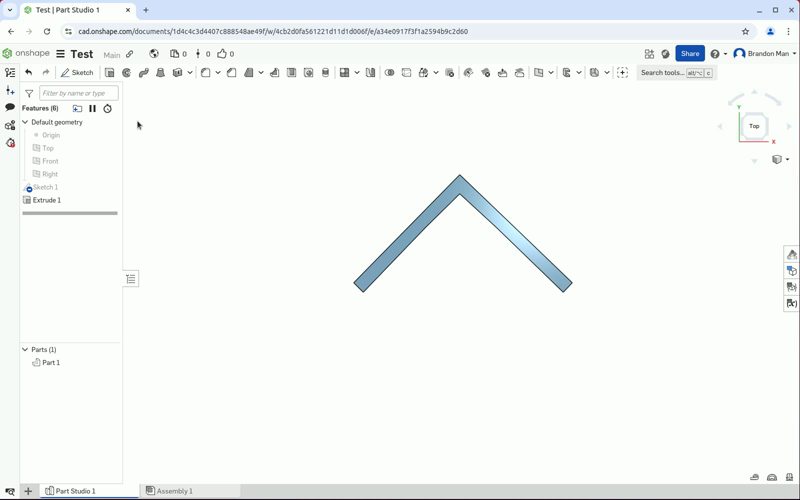
key(shift+h)
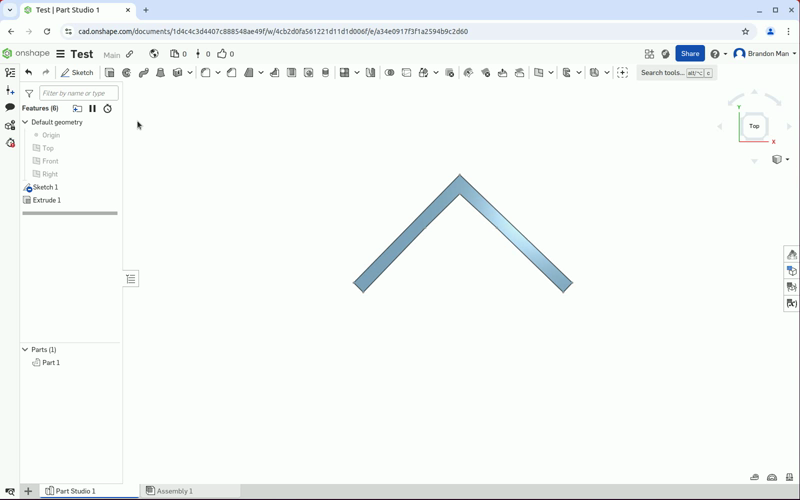
key(shift+h)
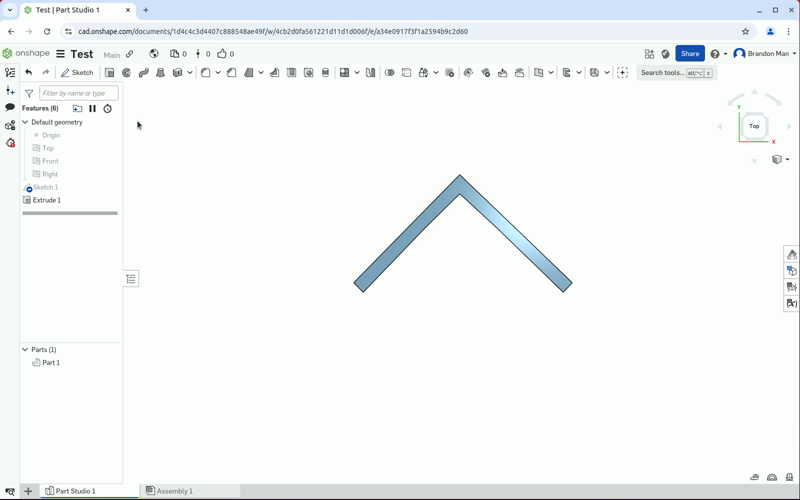
mouse_move(73, 189)
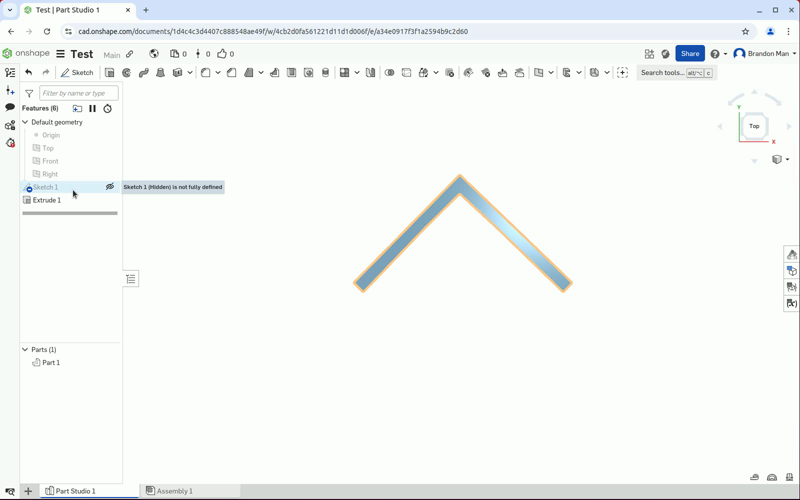
click(73, 189)
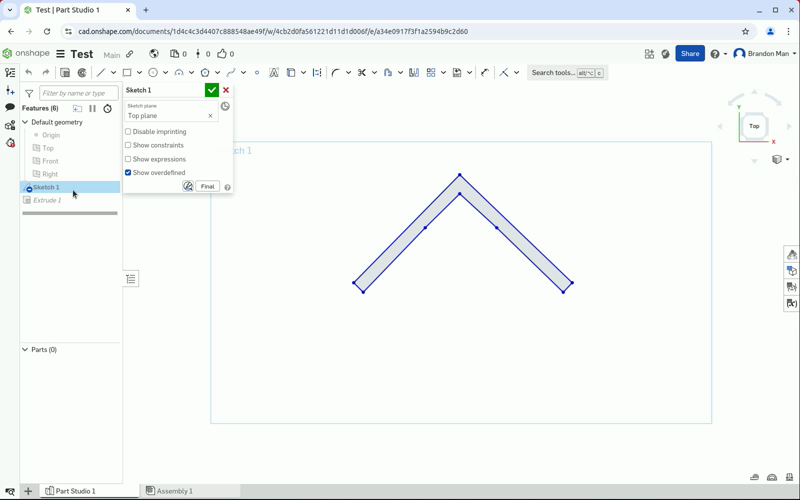
mouse_move(229, 92)
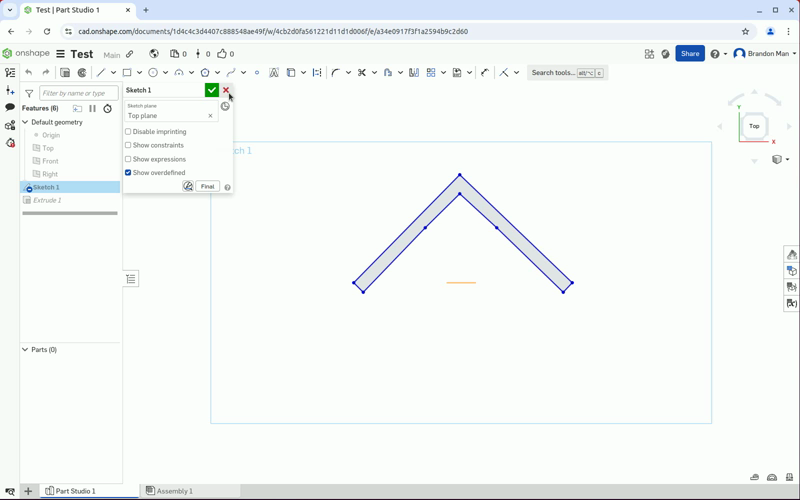
click(229, 92)
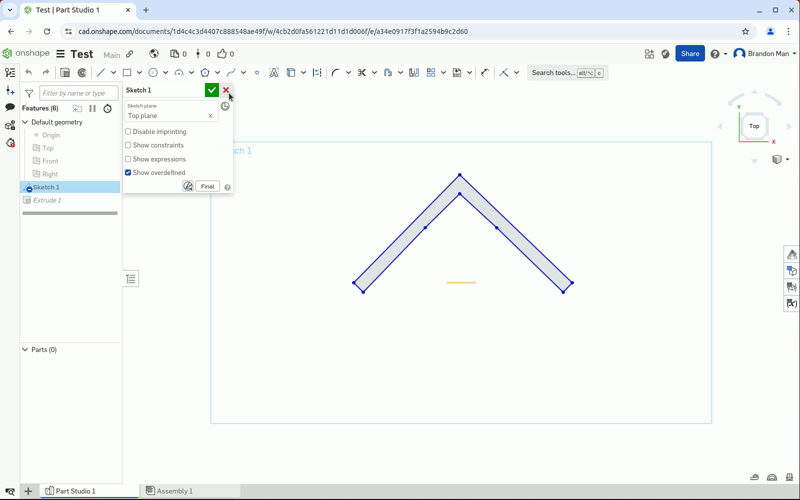
key(shift+s)
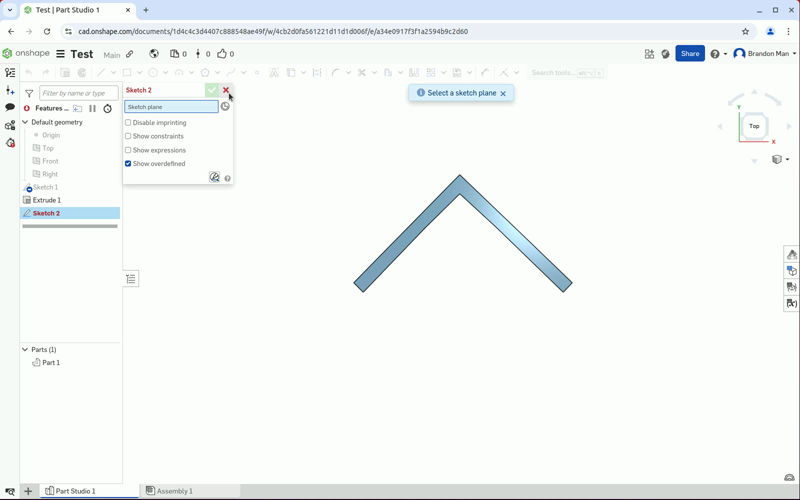
mouse_move(73, 150)
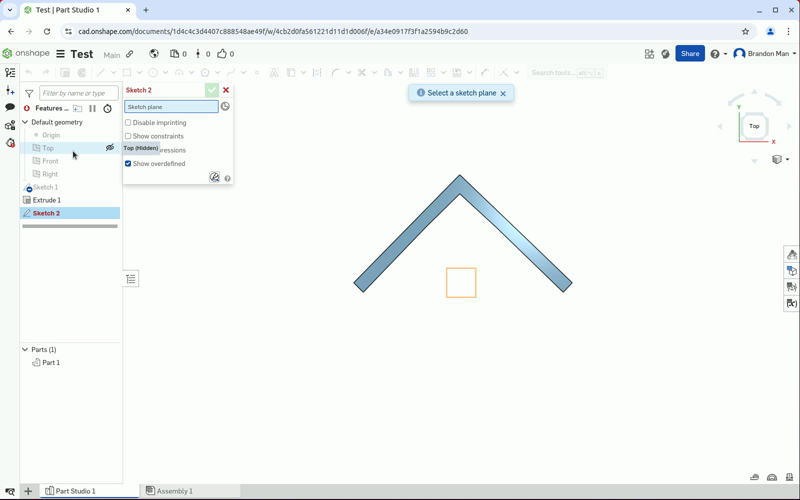
click(73, 150)
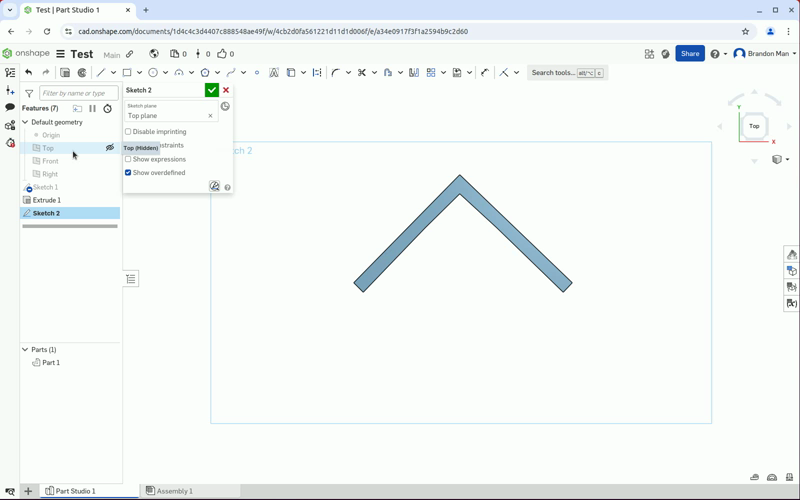
mouse_move(73, 352)
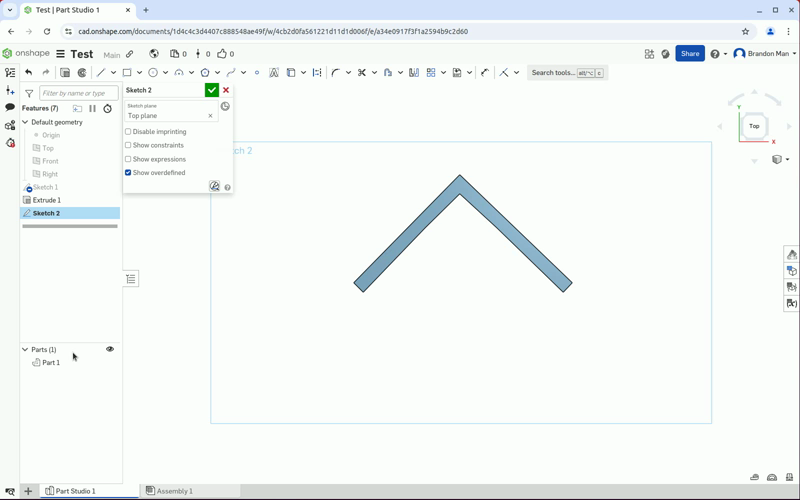
key(y)
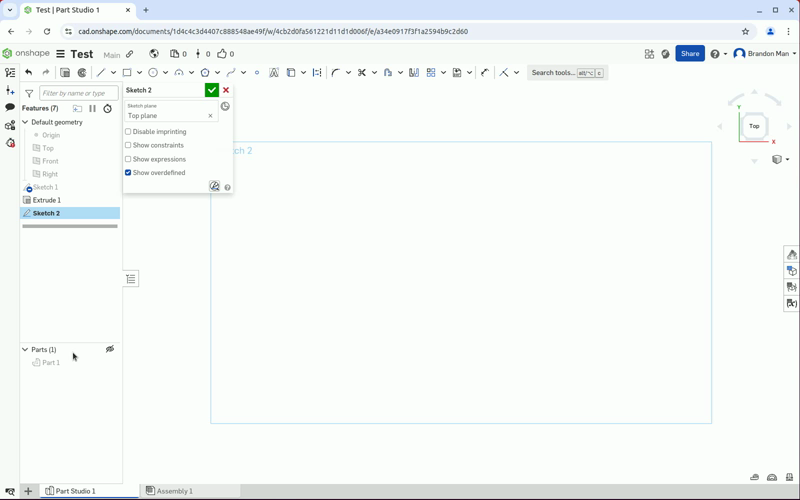
key(l)
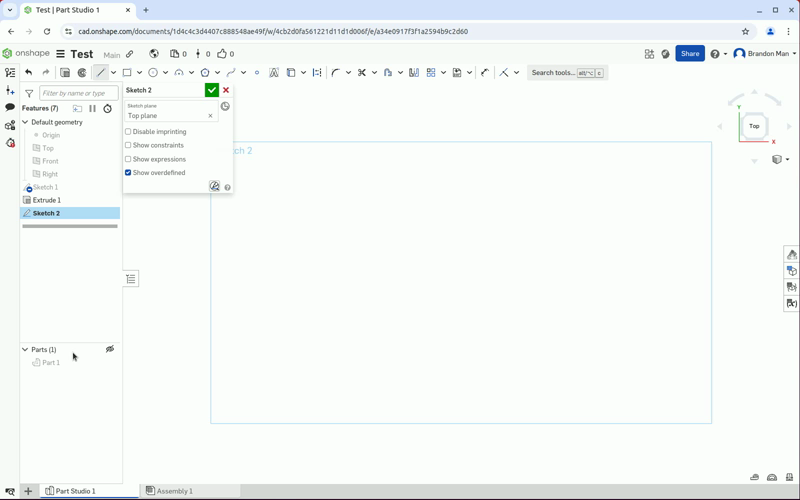
key_down(shift)
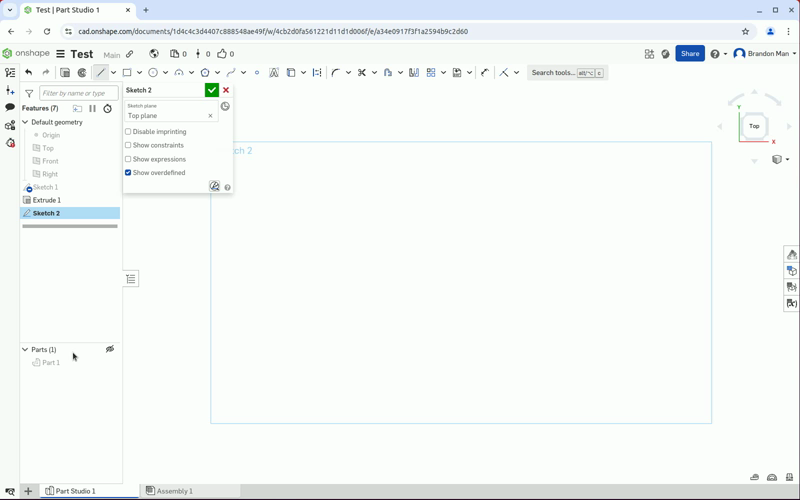
mouse_move(426, 227)
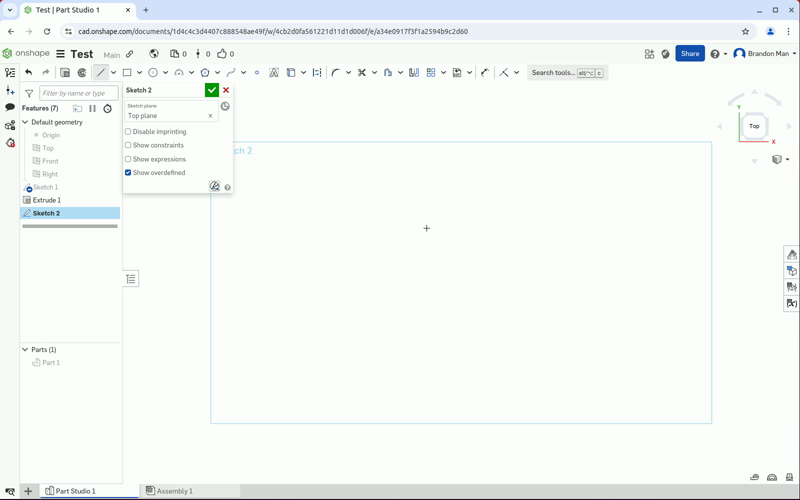
click(426, 227)
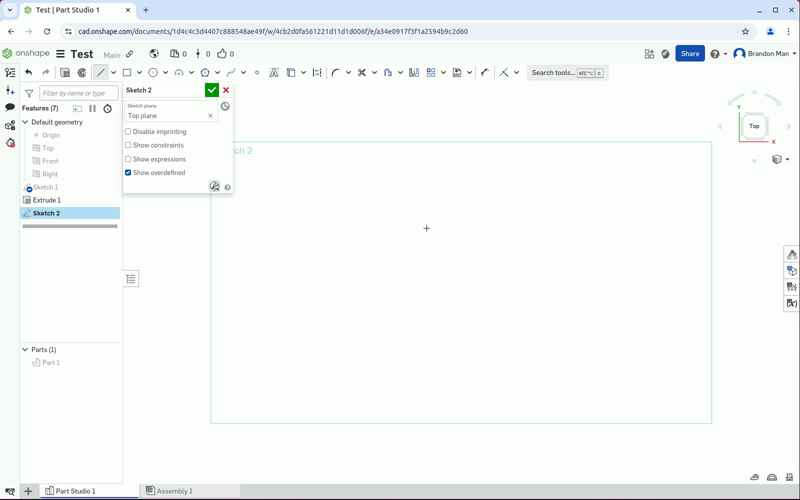
key_up(shift)
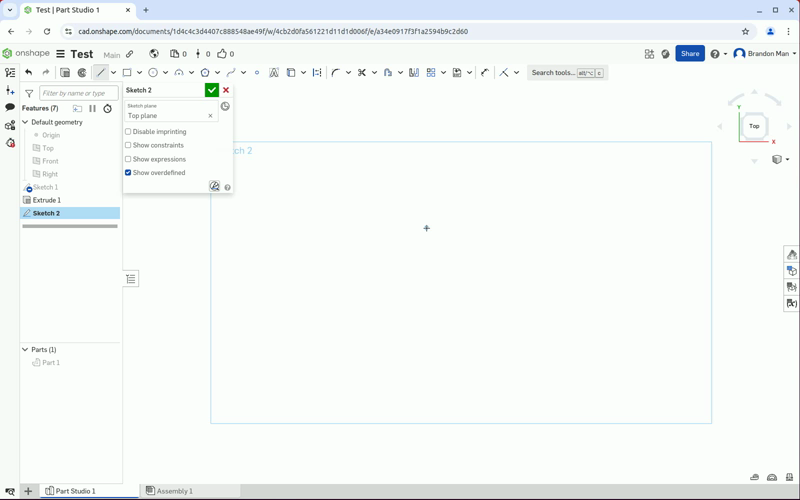
key_down(shift)
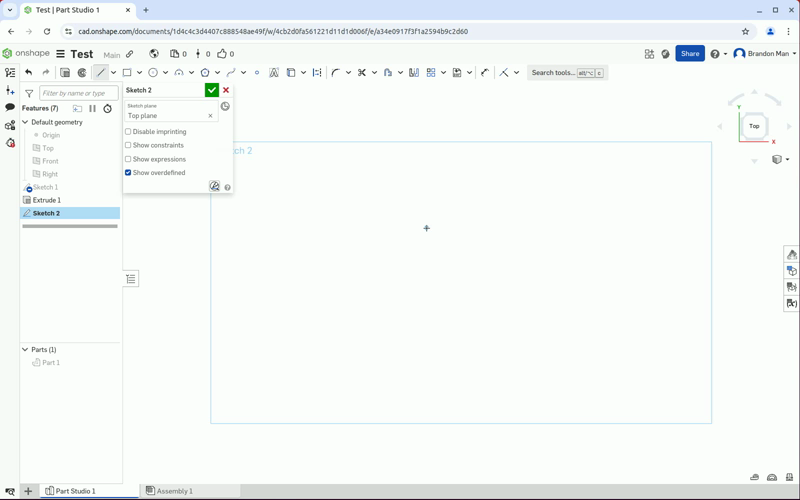
mouse_move(497, 227)
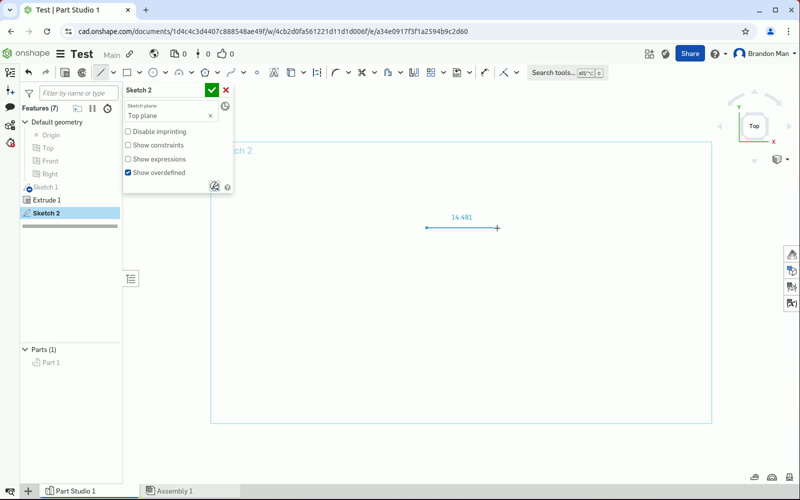
click(497, 227)
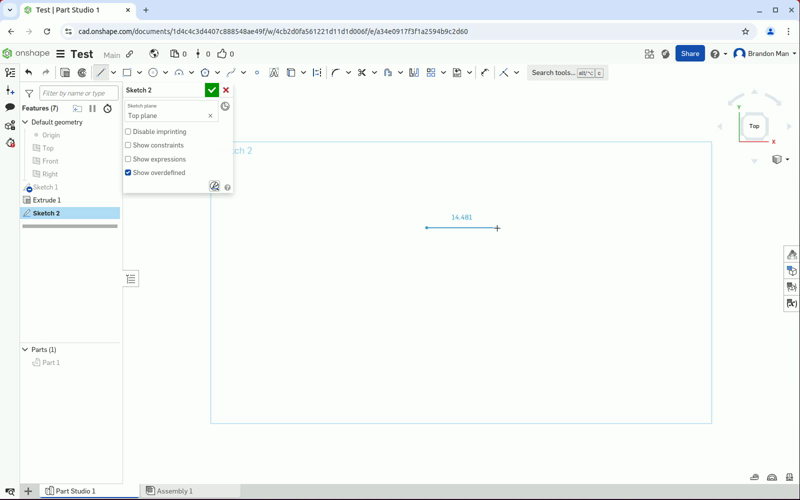
key_up(shift)
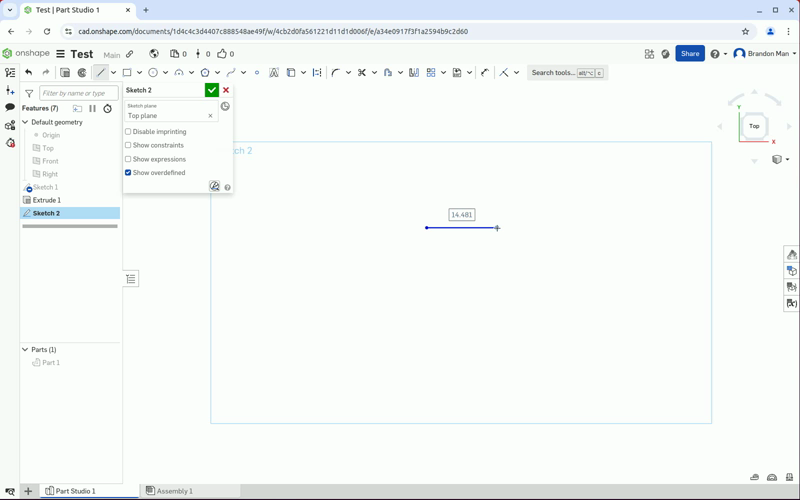
key_down(shift)
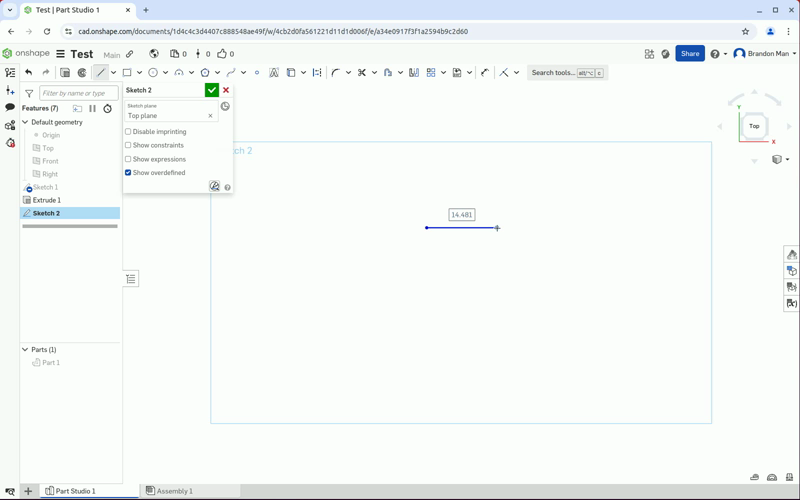
mouse_move(527, 227)
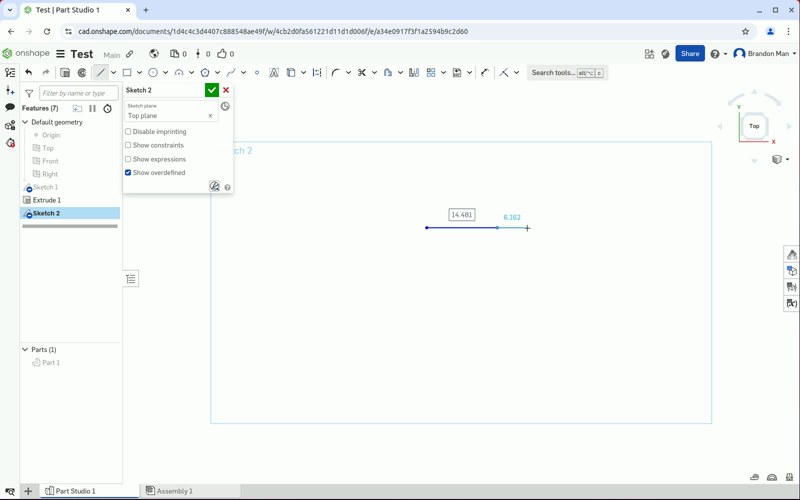
mouse_move(461, 192)
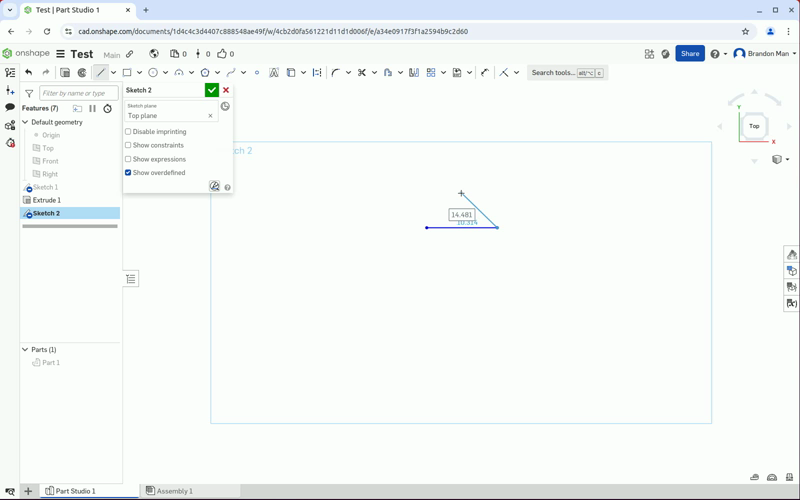
click(461, 192)
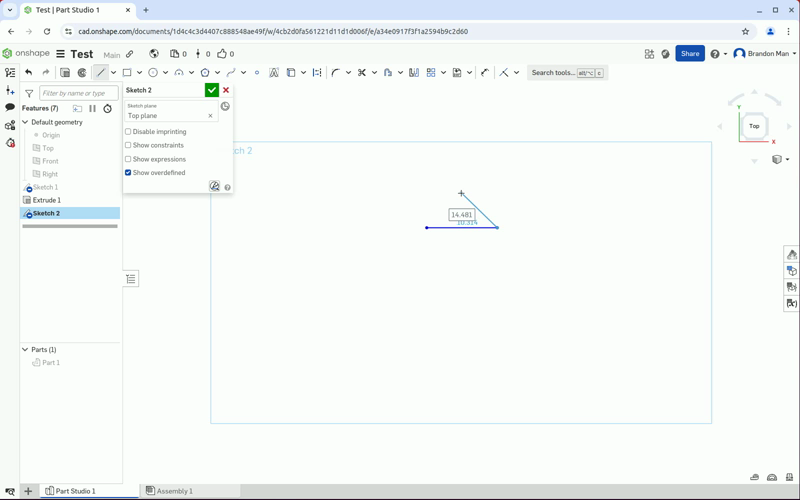
key_up(shift)
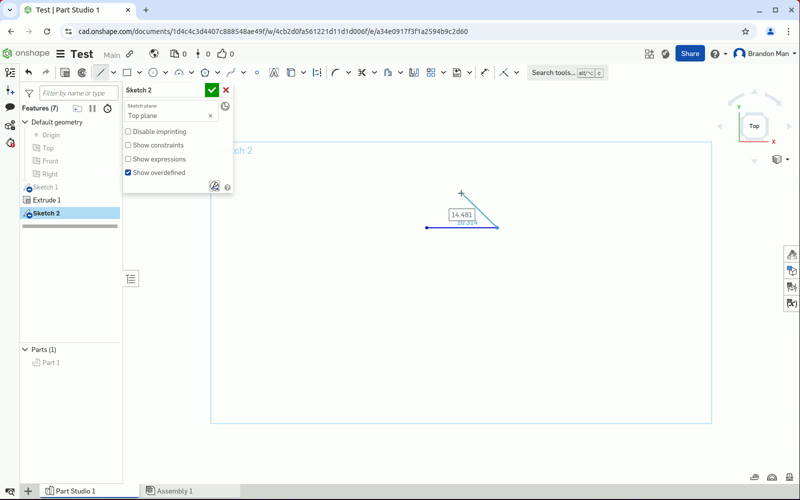
mouse_move(491, 192)
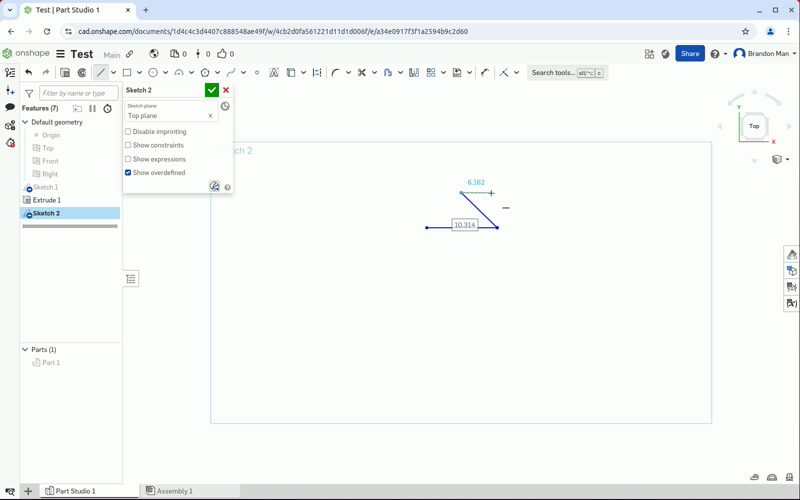
key_down(shift)
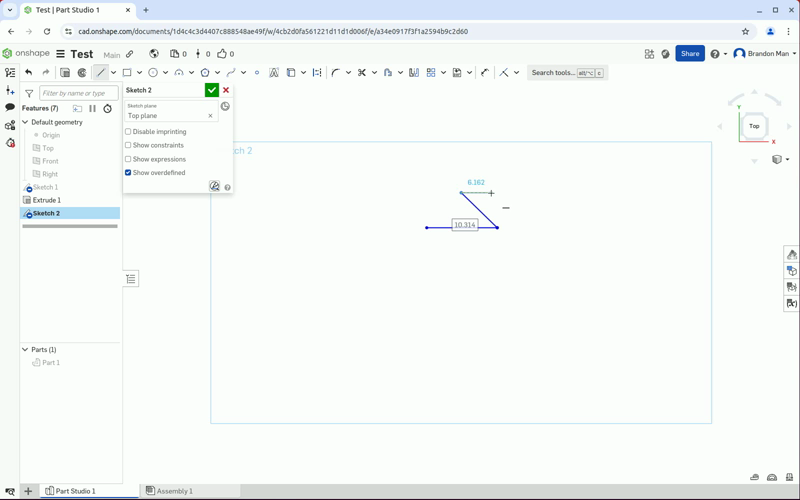
mouse_move(426, 227)
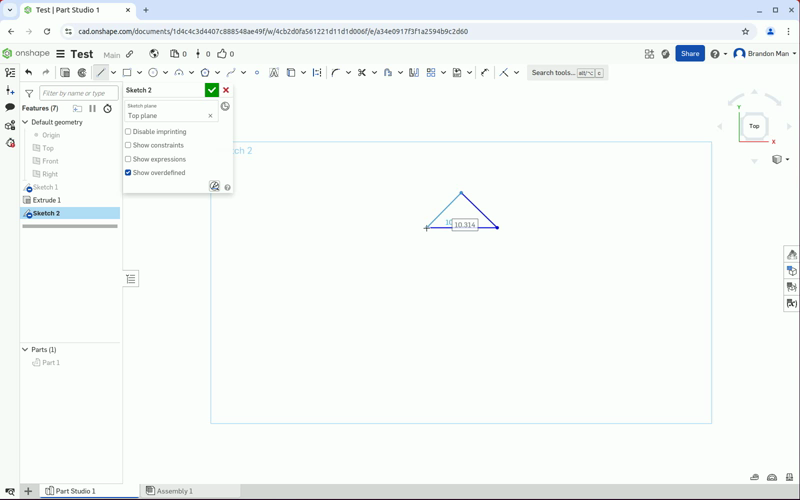
key_up(shift)
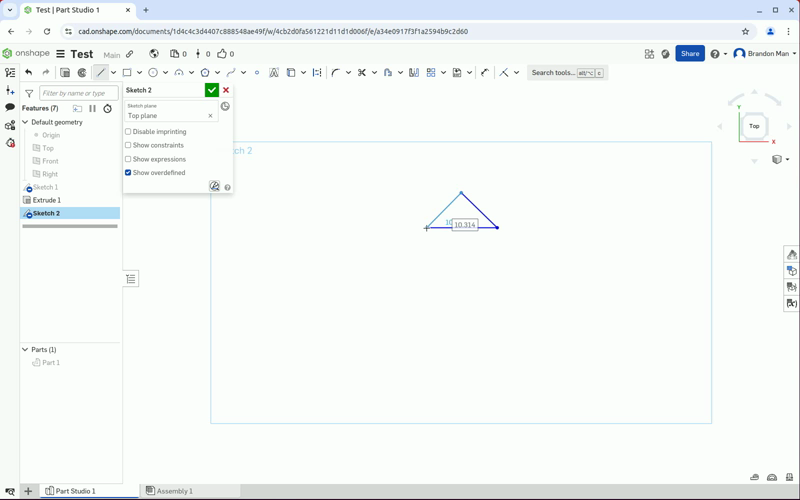
click(426, 227)
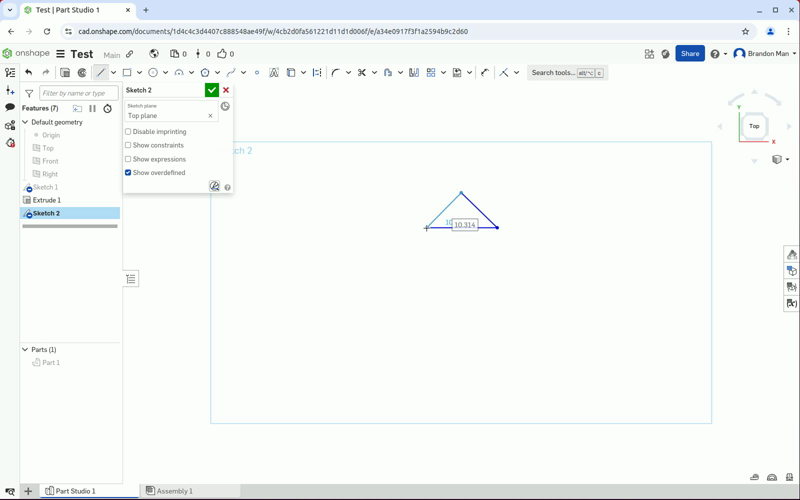
key(esc)
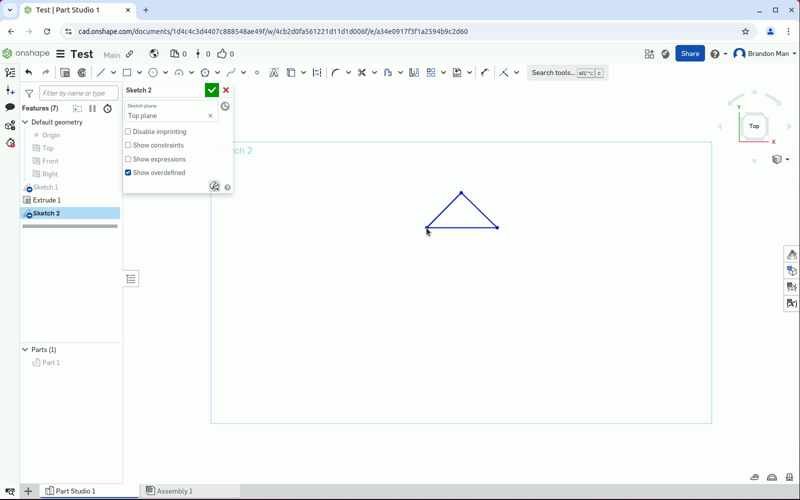
mouse_move(430, 225)
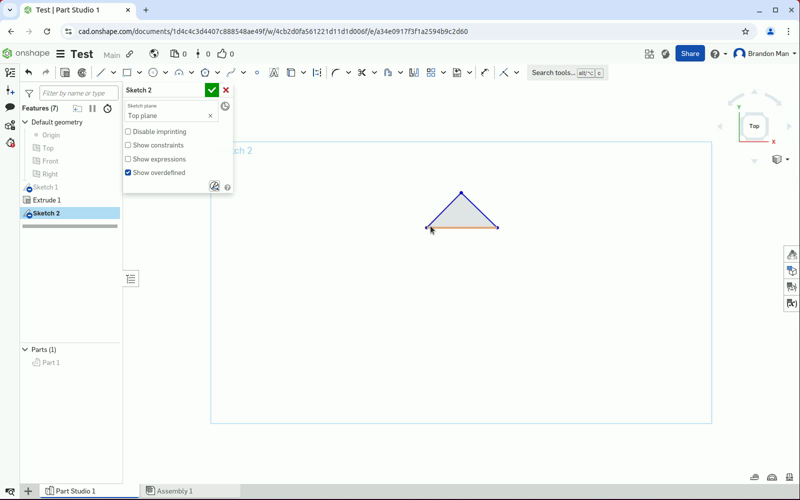
scroll(6)
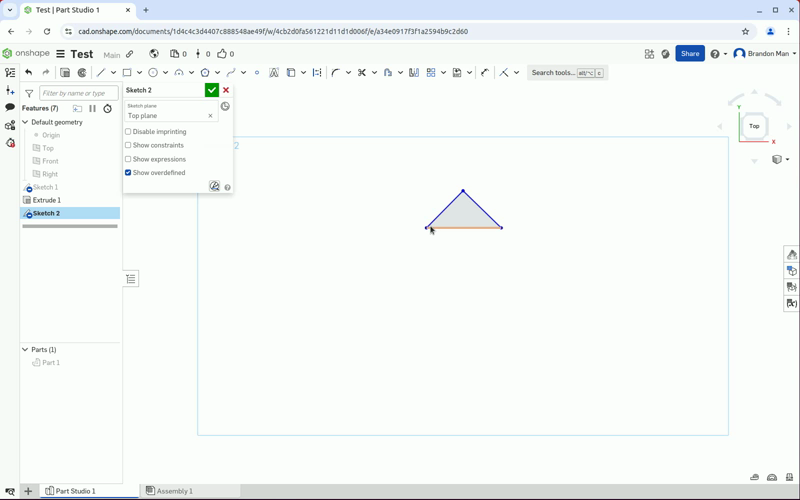
scroll(6)
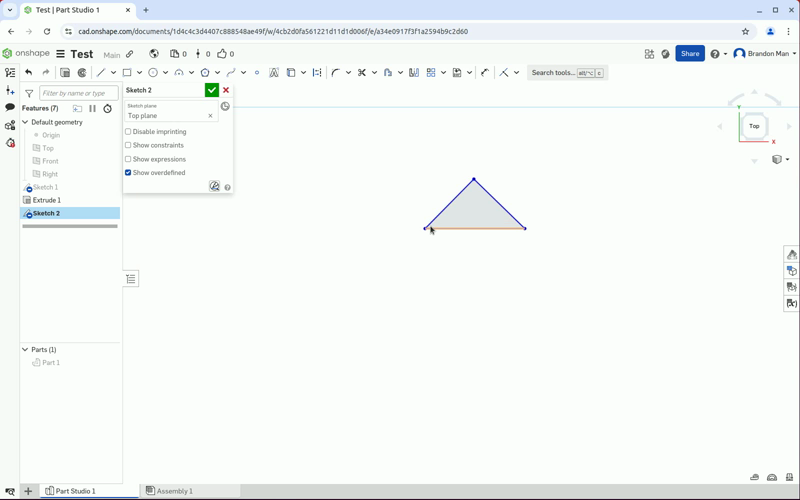
scroll(6)
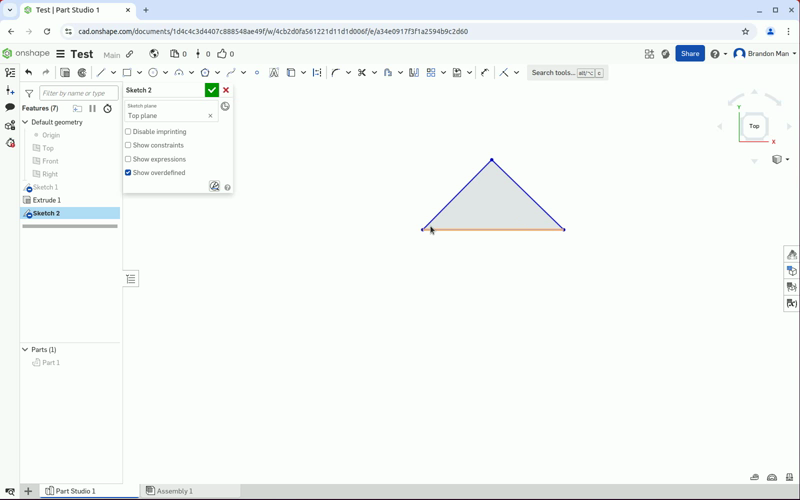
scroll(6)
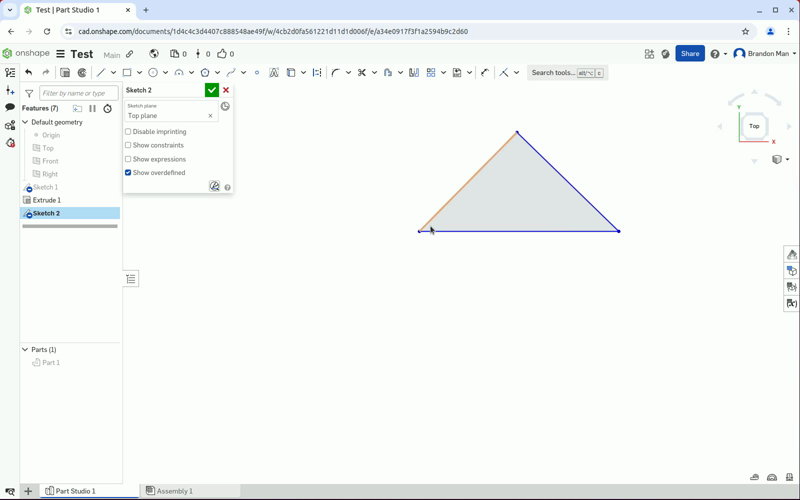
scroll(6)
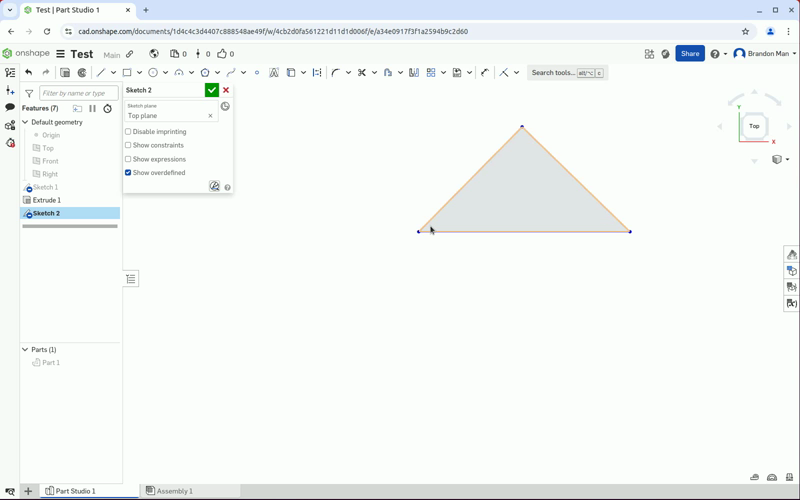
scroll(6)
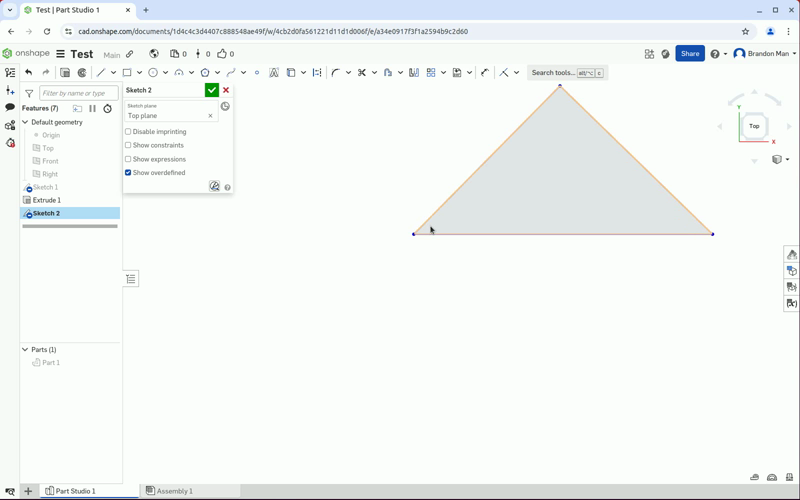
scroll(6)
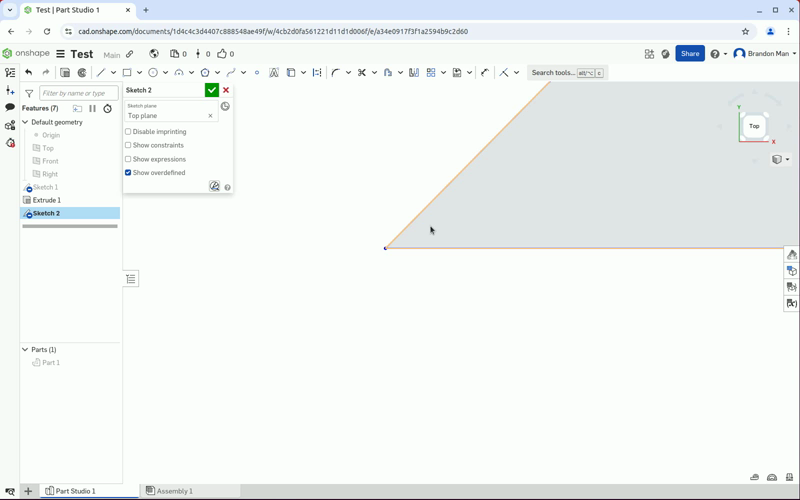
click(430, 225)
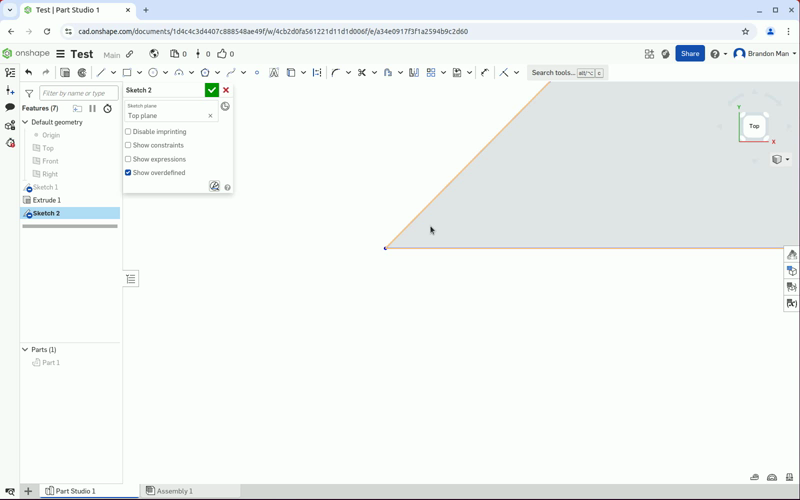
scroll(-6)
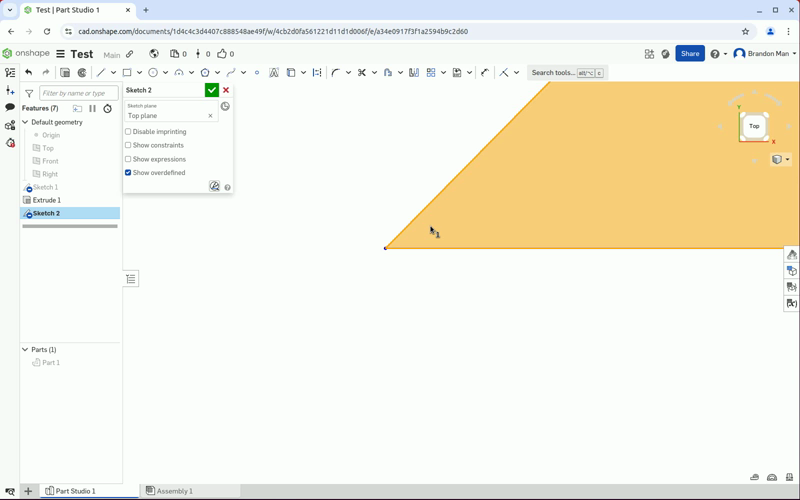
scroll(-6)
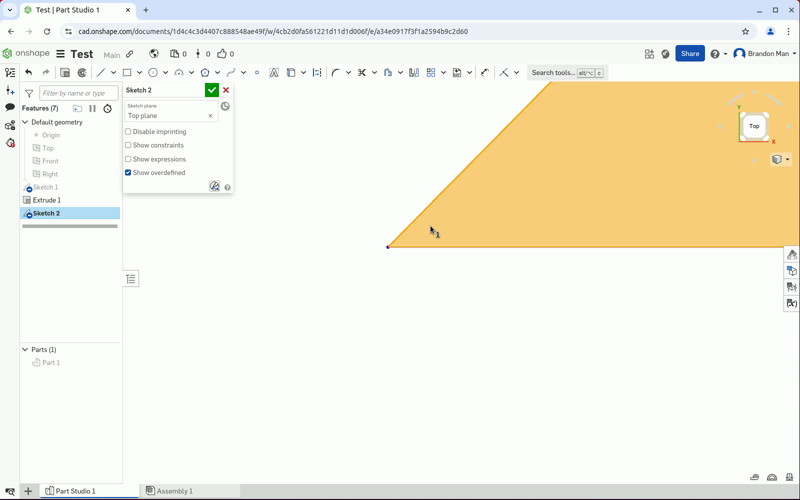
scroll(-6)
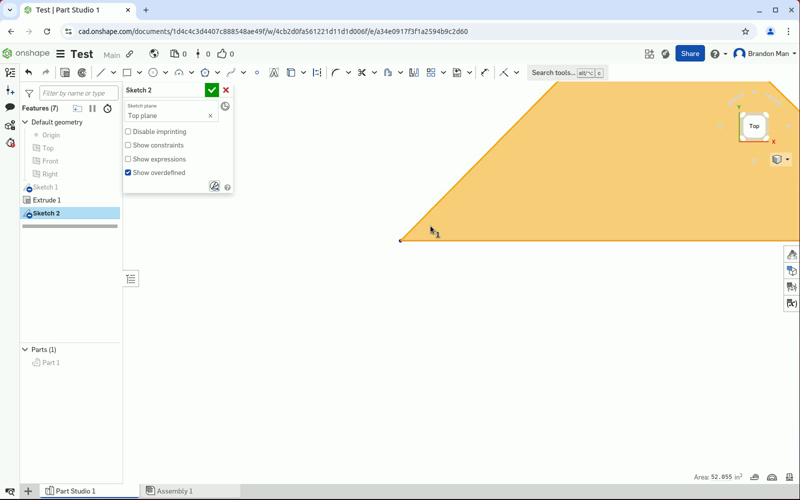
scroll(-6)
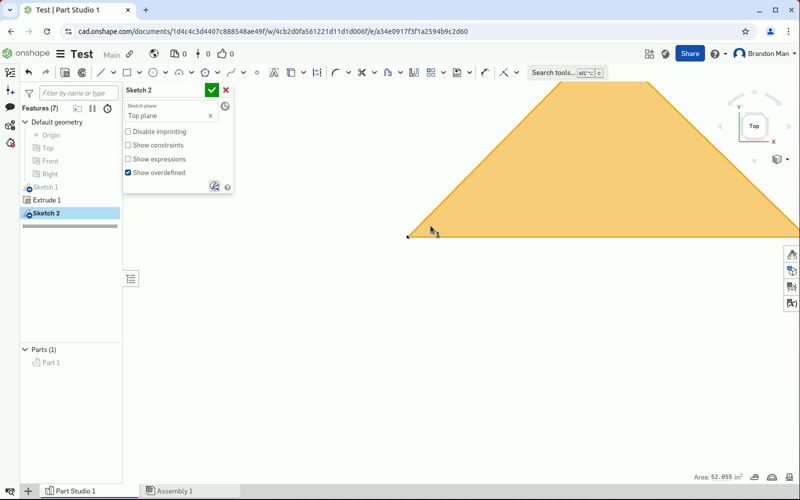
scroll(-6)
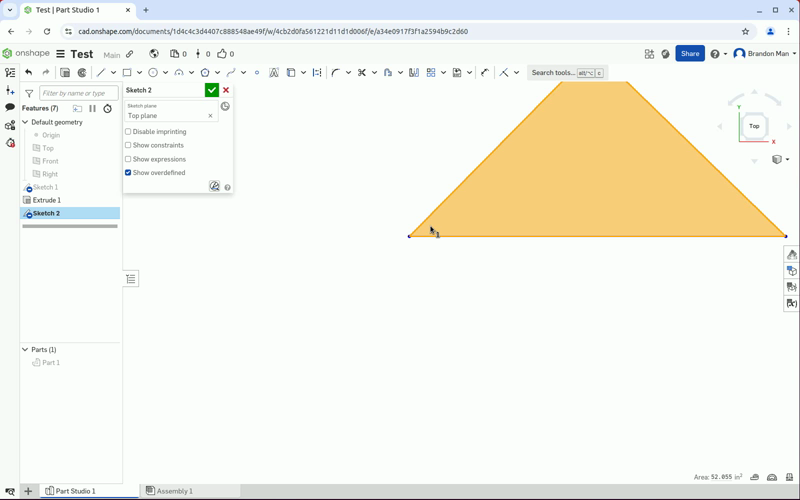
scroll(-6)
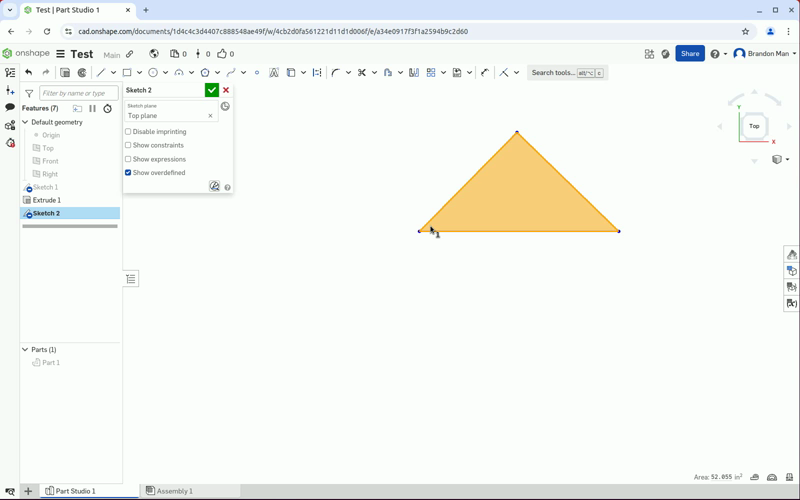
scroll(-6)
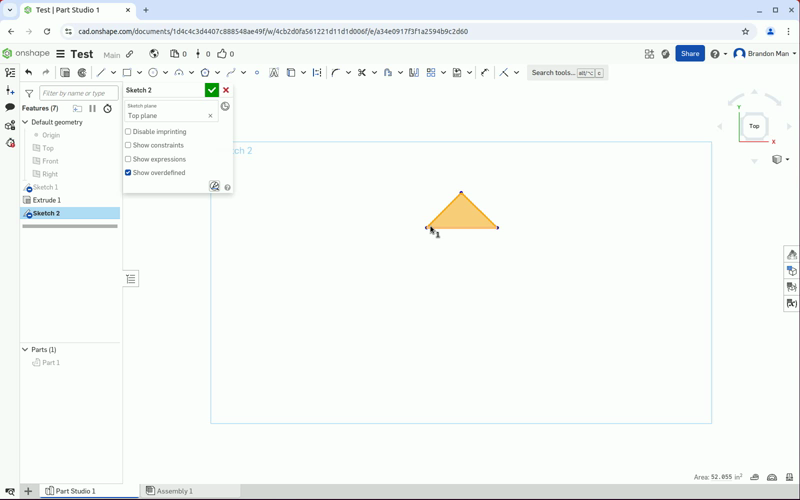
mouse_move(73, 352)
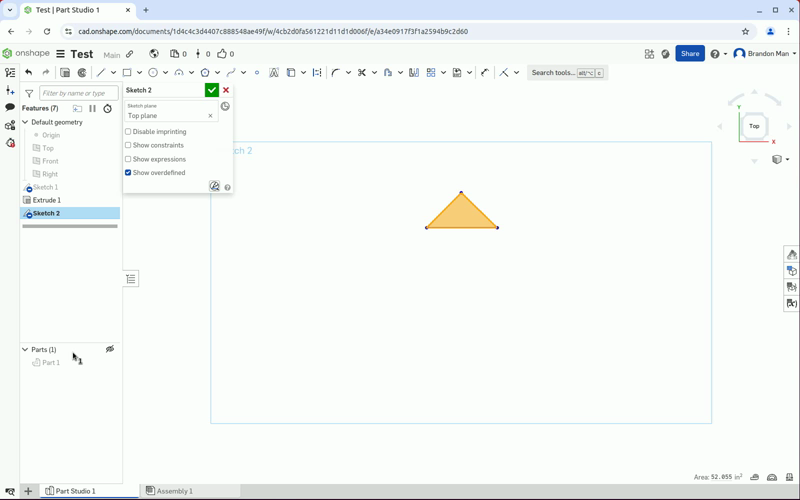
key(shift+y)
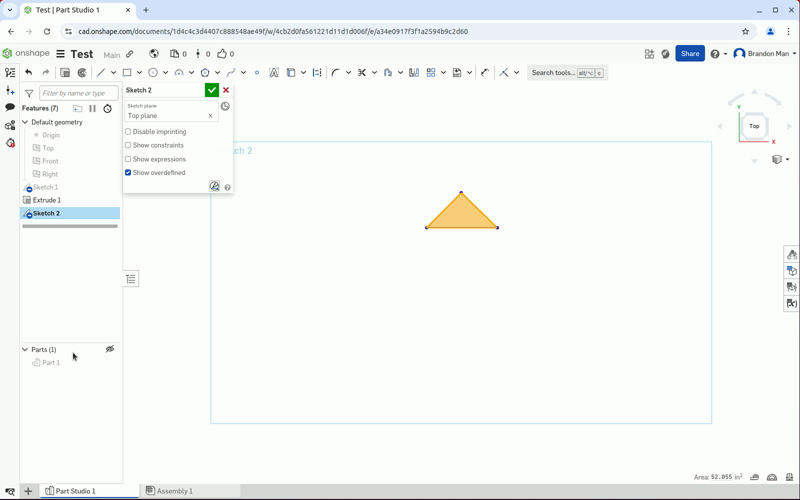
key(shift+e)
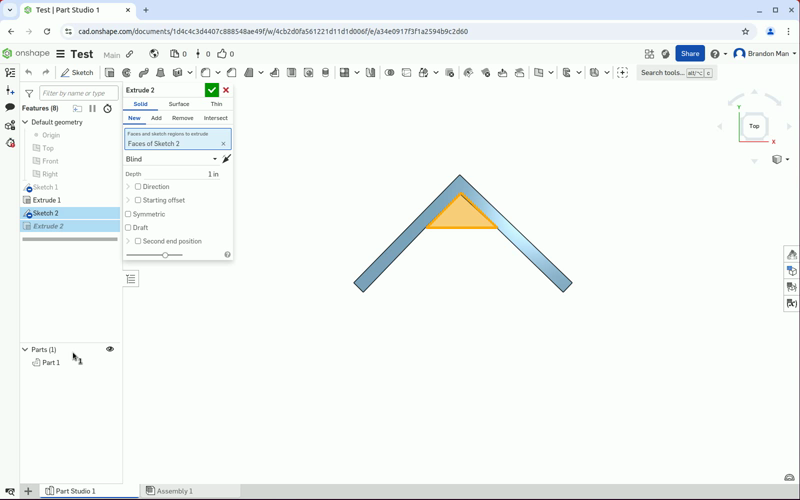
mouse_move(143, 106)
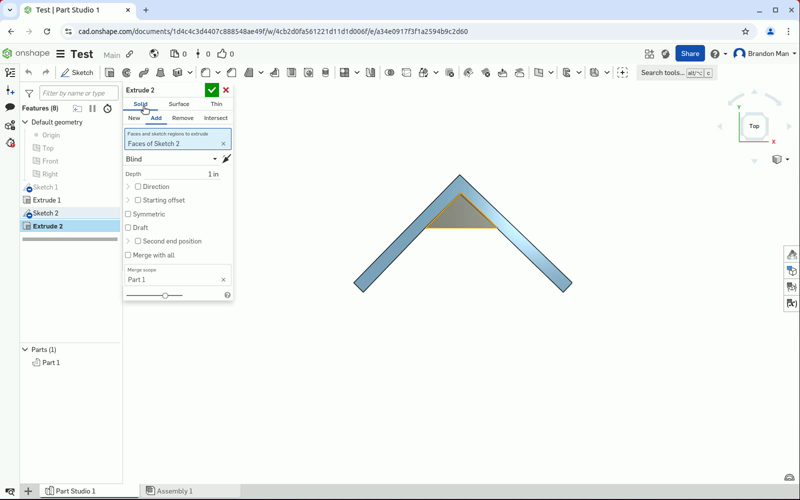
click(143, 106)
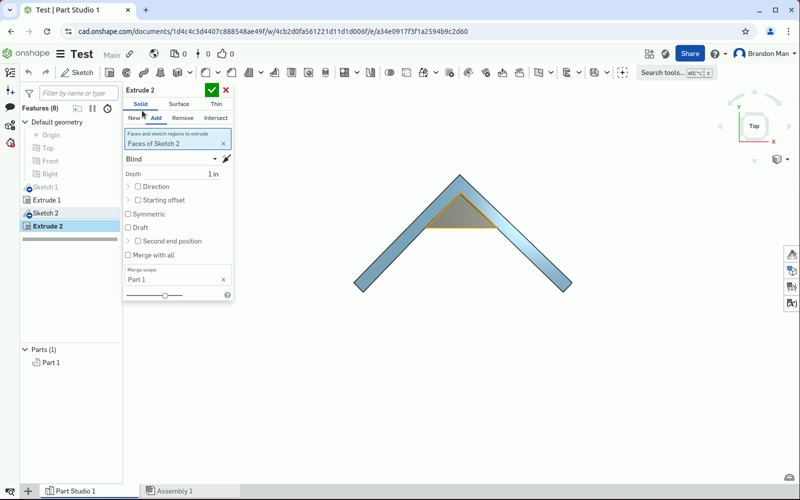
mouse_move(137, 120)
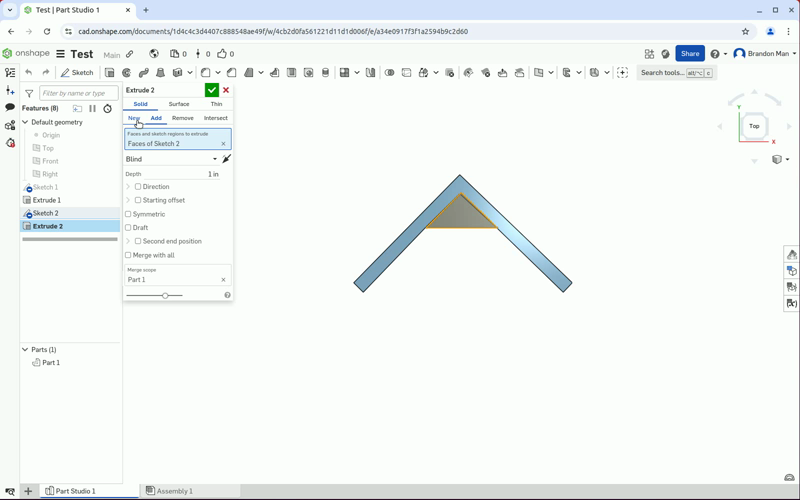
click(137, 120)
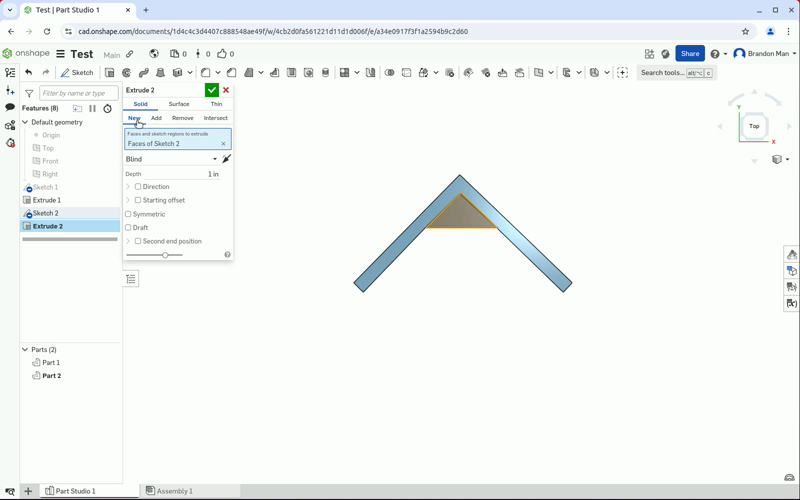
key(tab, 4)
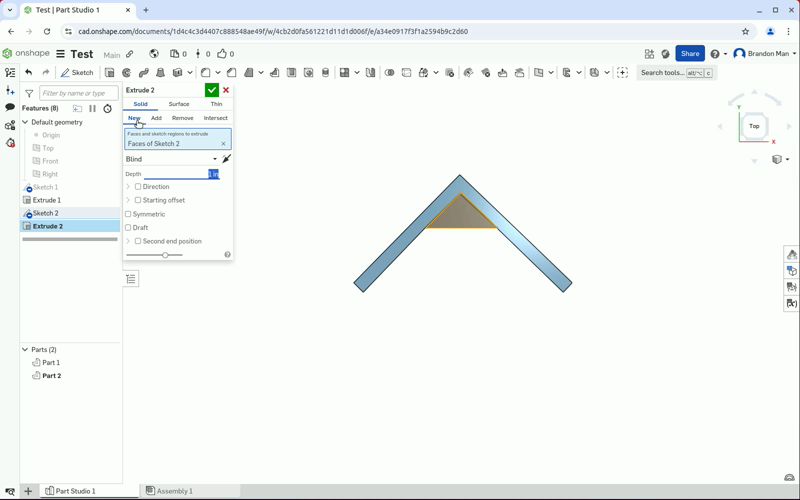
text(13.961)
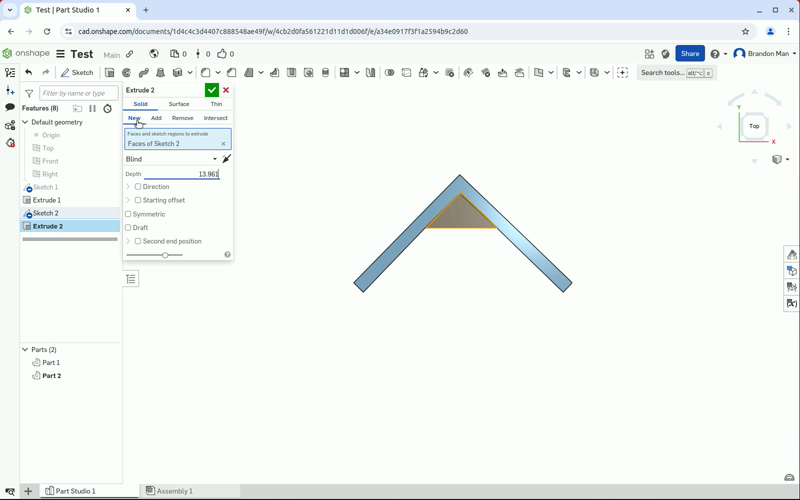
key(enter)
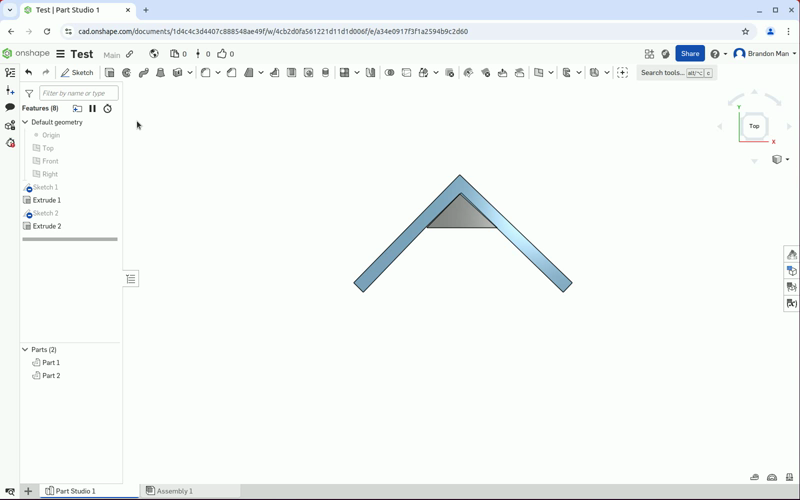
key(shift+h)
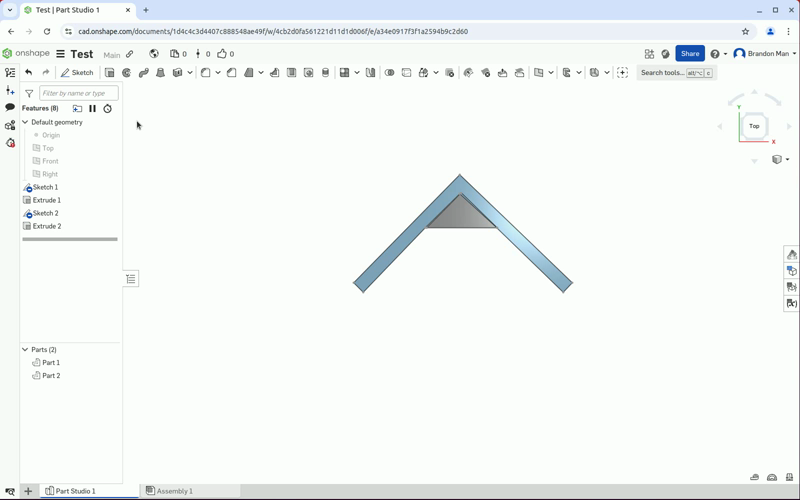
key(shift+h)
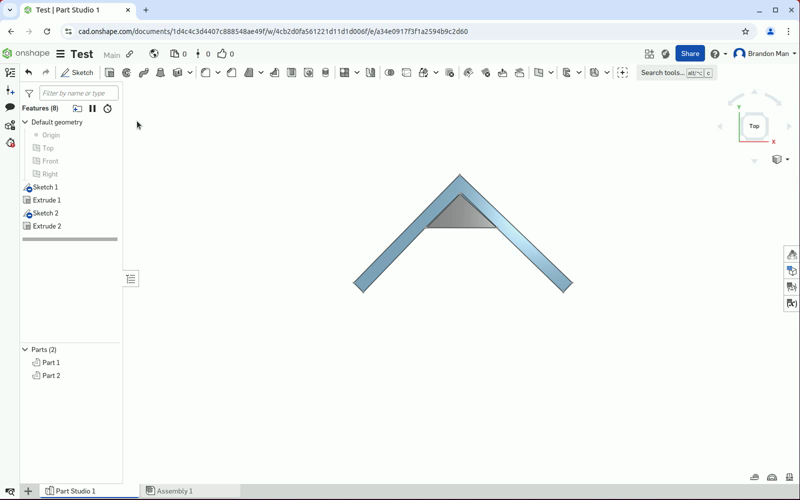
key(shift+7)
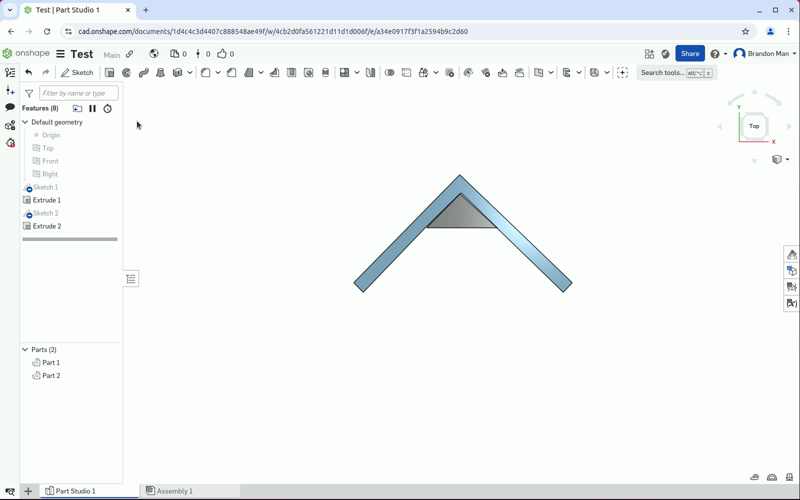
key(up, 3)
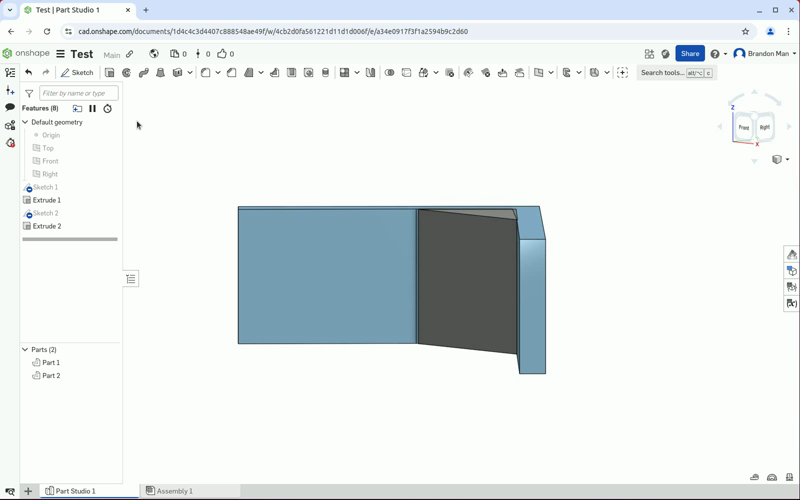
key(left, 3)
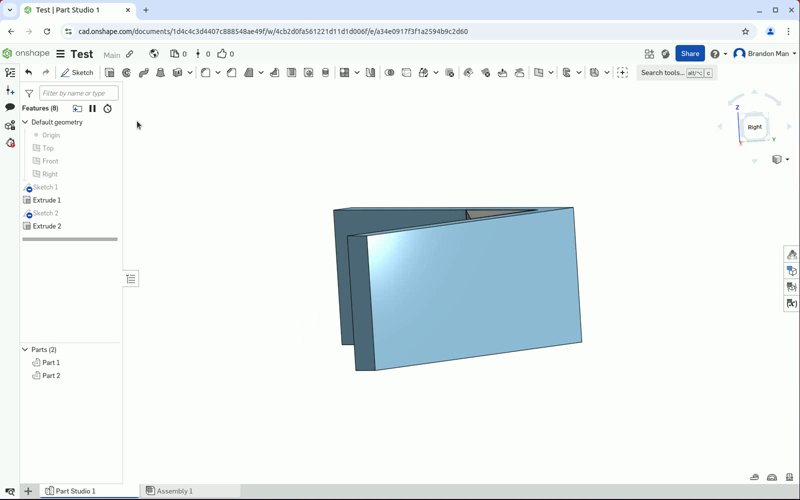
key(right, 3)
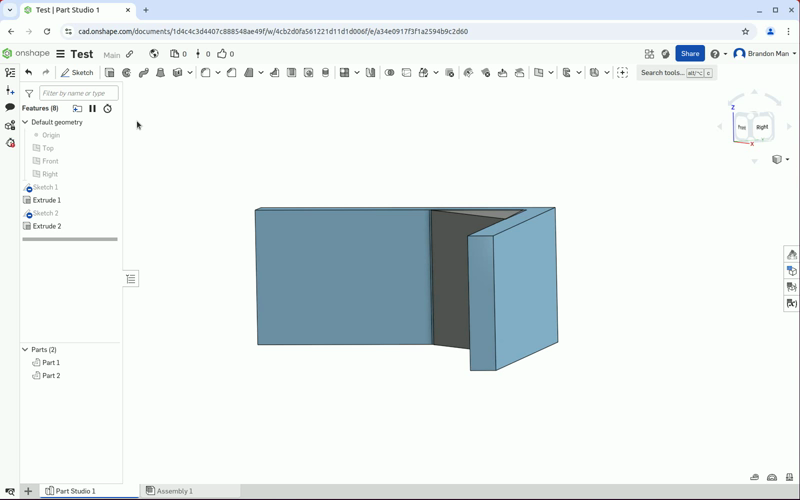
key(down, 3)
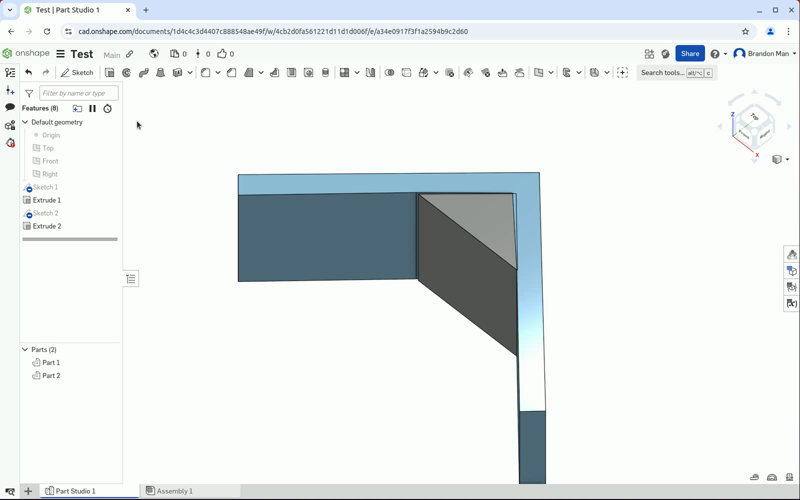
mouse_move(73, 189)
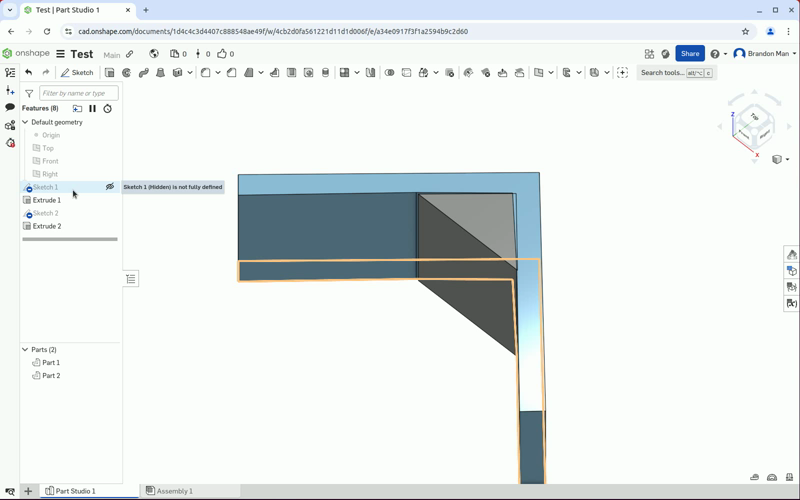
click(73, 189)